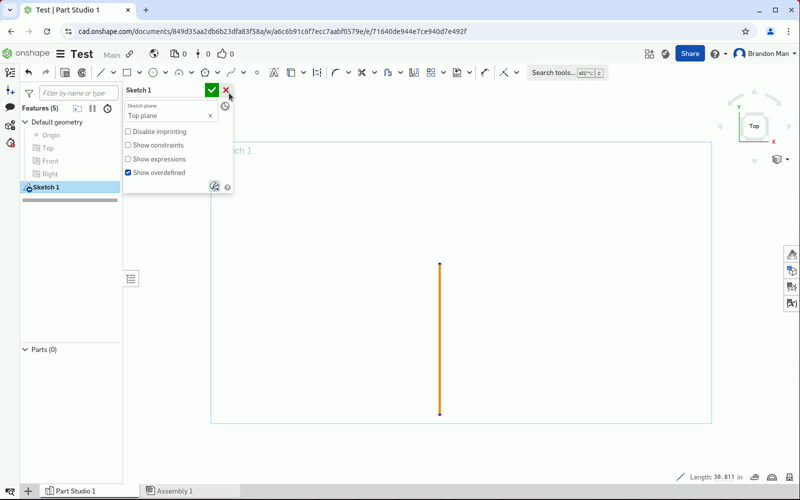
key(shift+h)
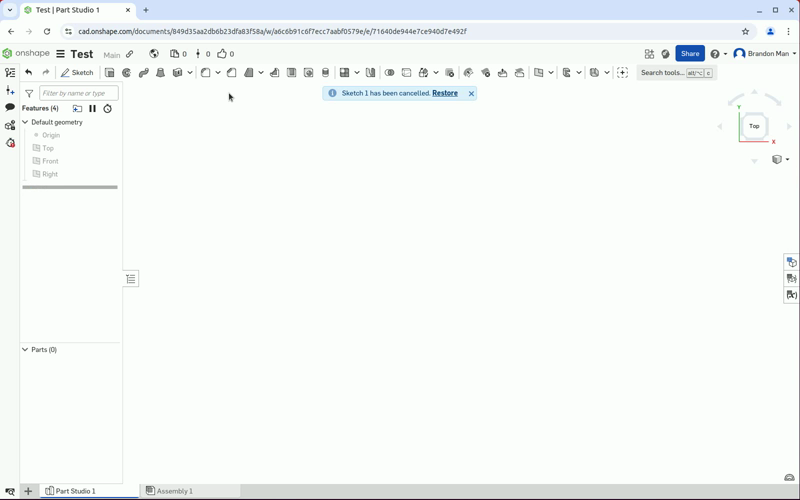
mouse_move(73, 352)
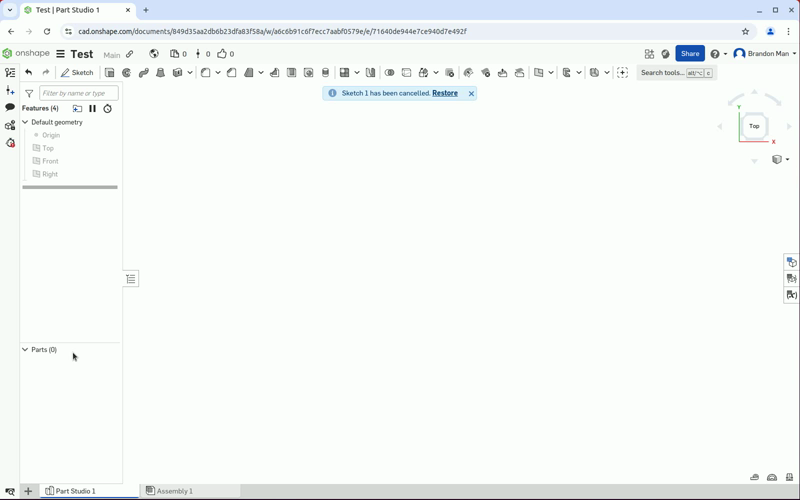
key(y)
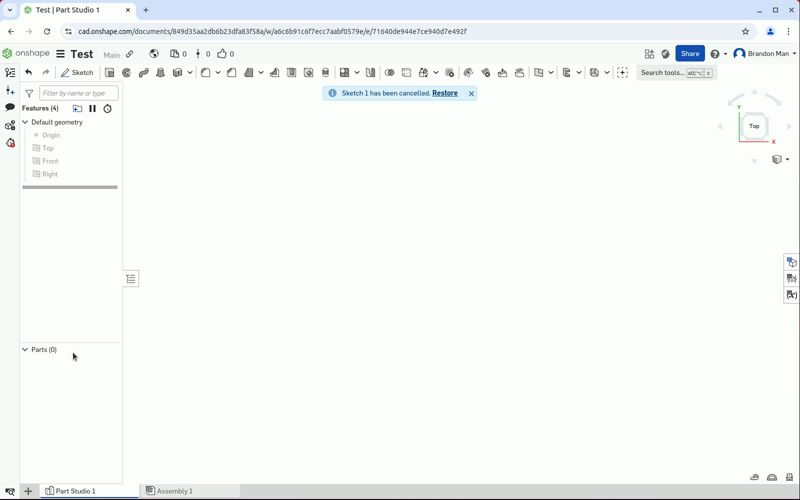
key(shift+p)
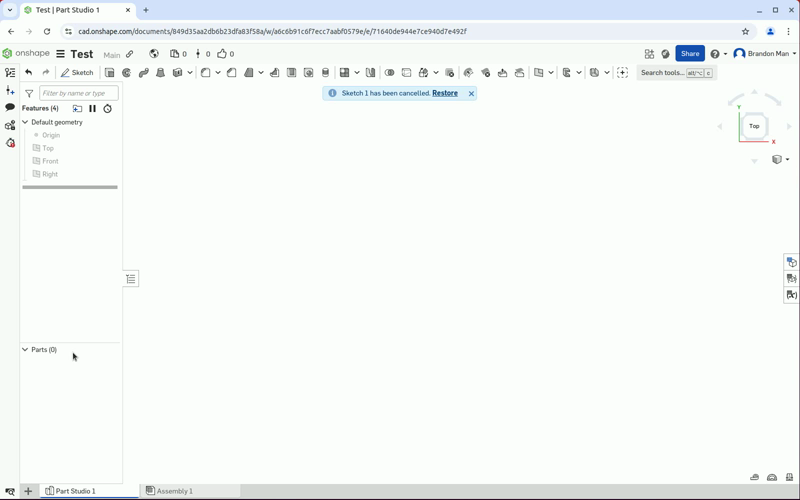
key(space)
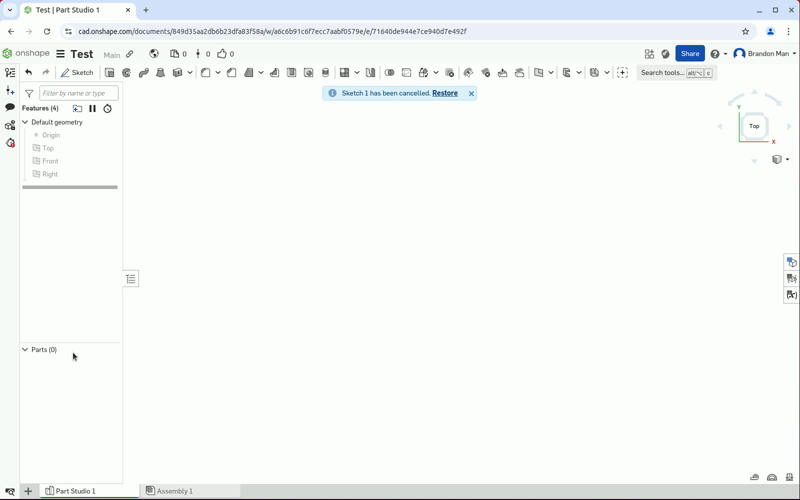
key_down(shift)
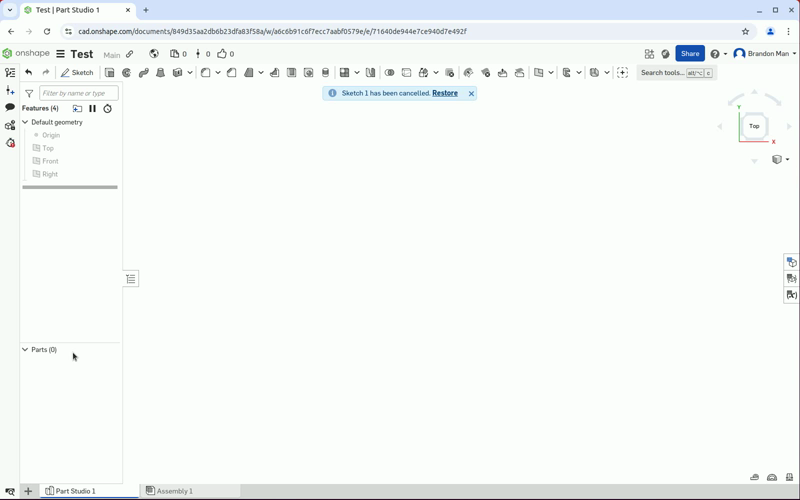
key(up)
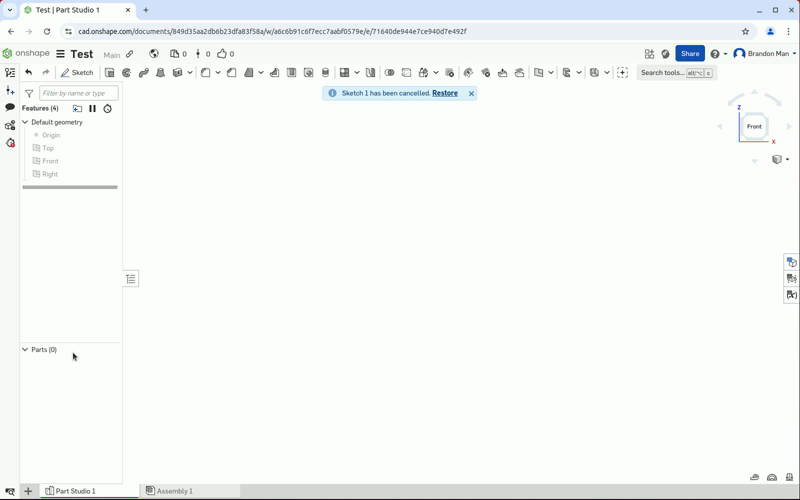
key_up(shift)
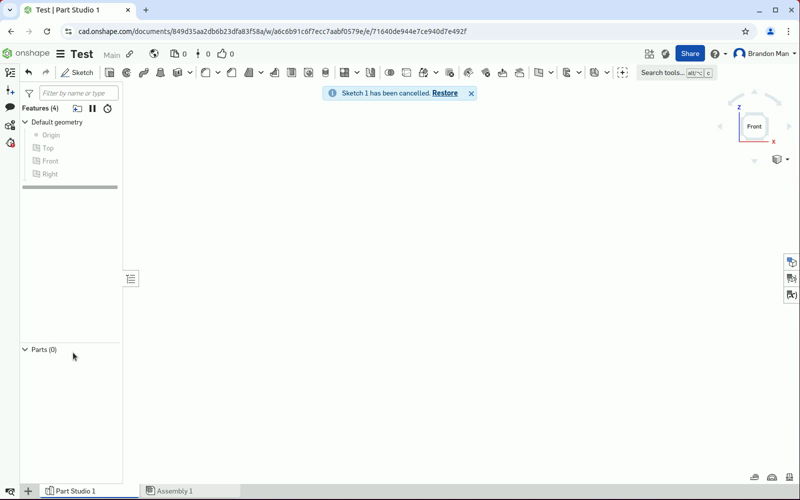
key(space)
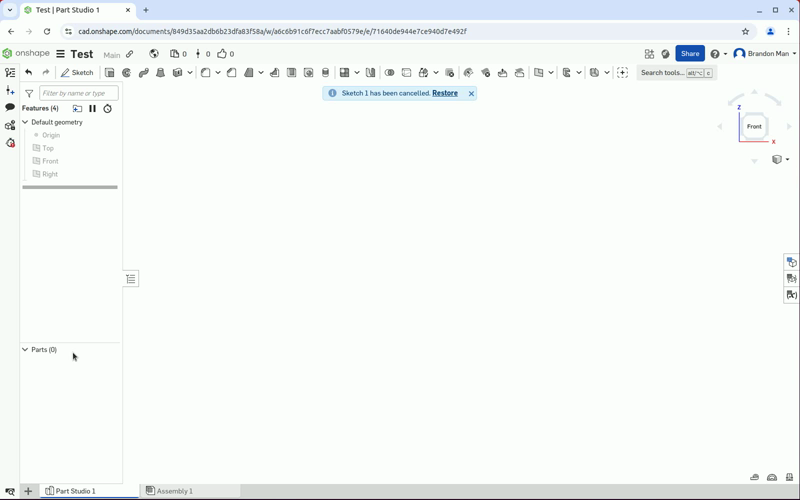
key_down(shift)
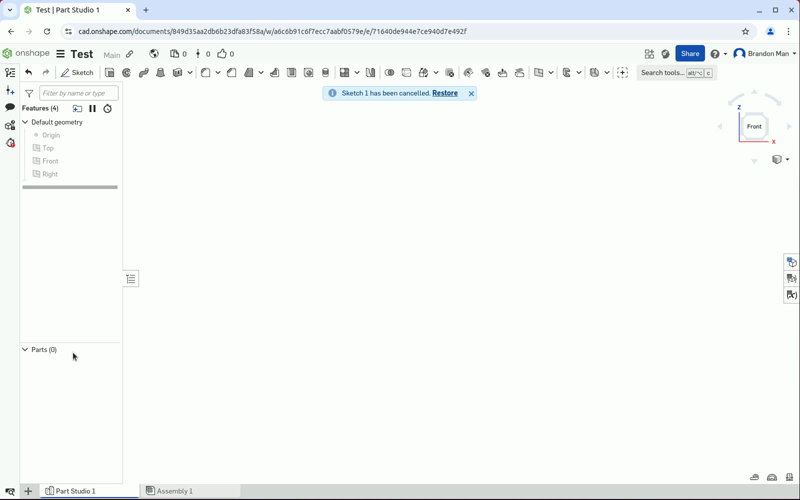
key(left)
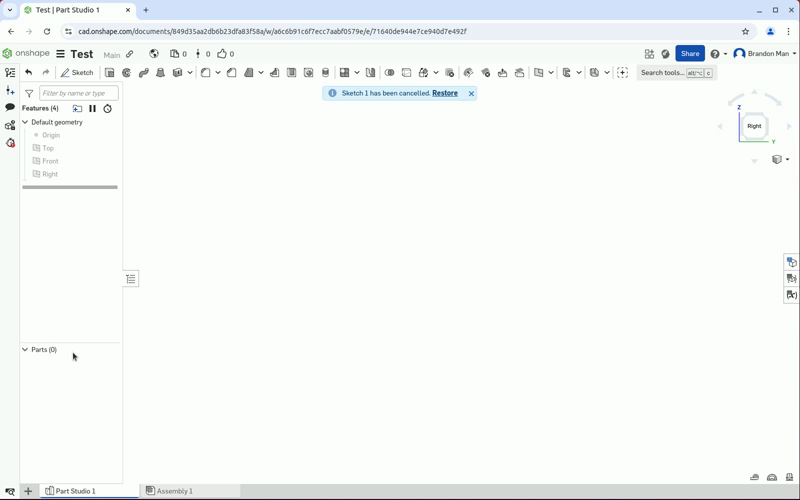
key_up(shift)
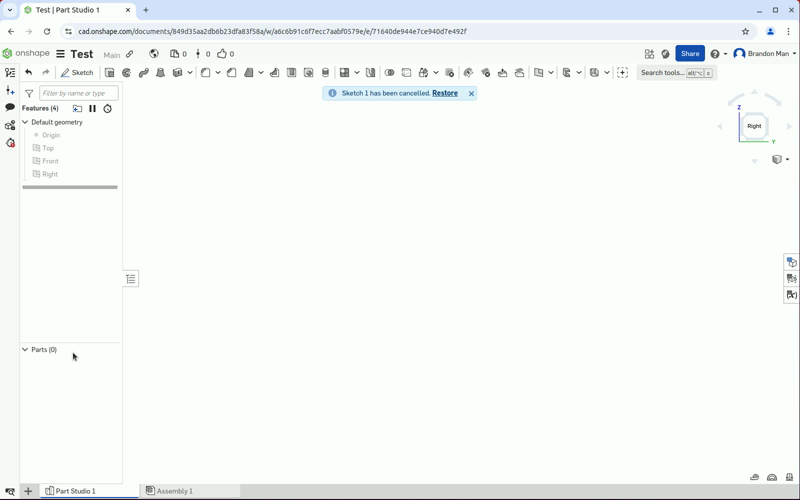
mouse_move(73, 352)
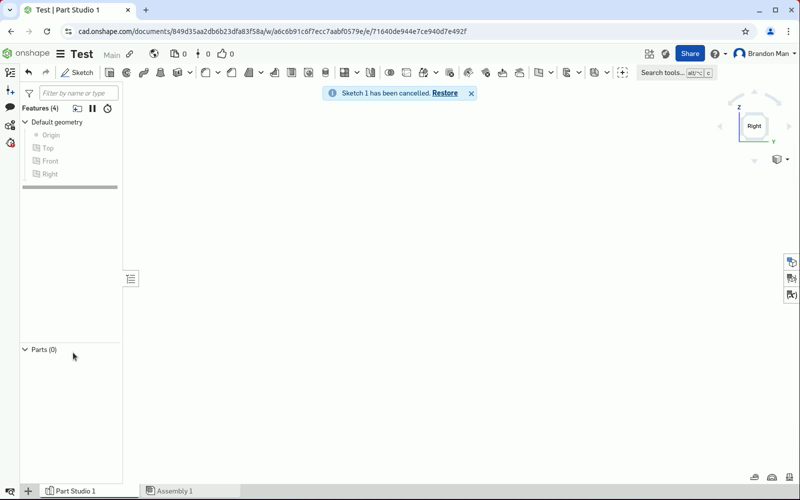
key(shift+y)
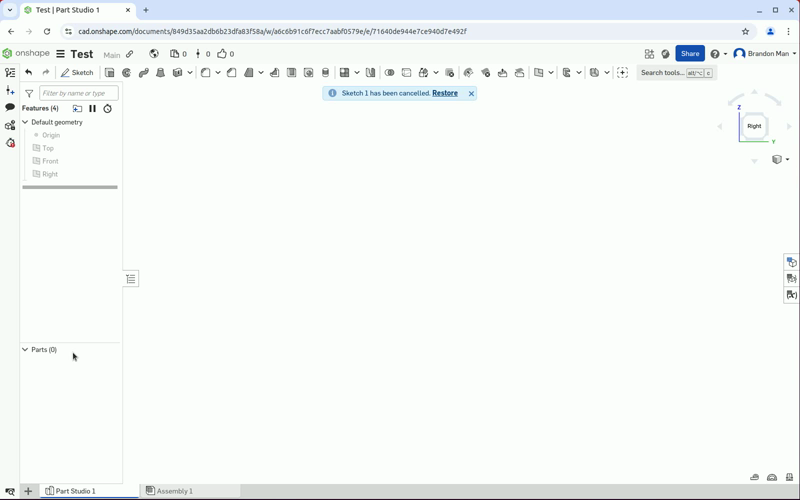
key(shift+s)
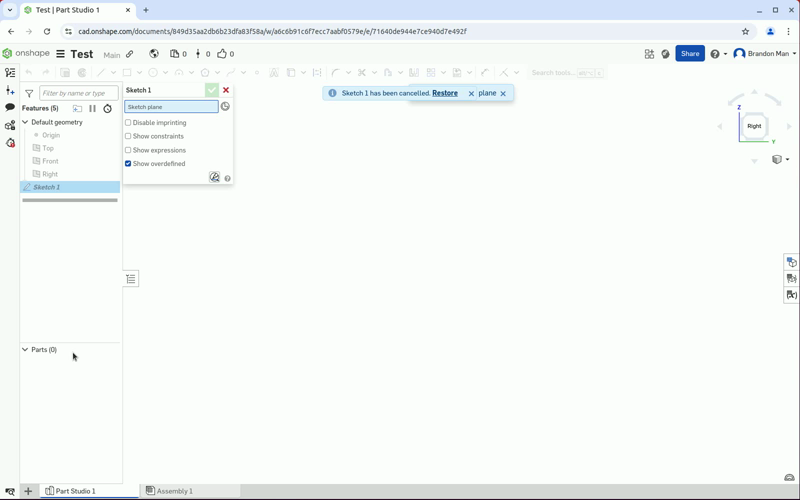
mouse_move(73, 176)
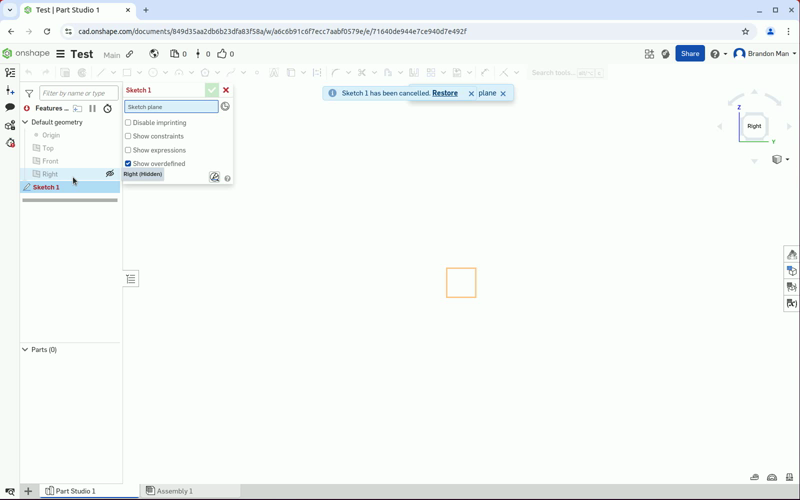
click(73, 176)
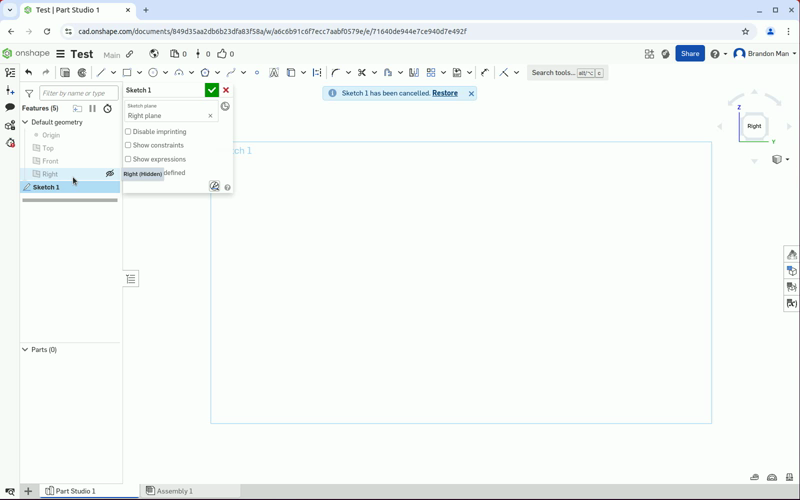
mouse_move(73, 352)
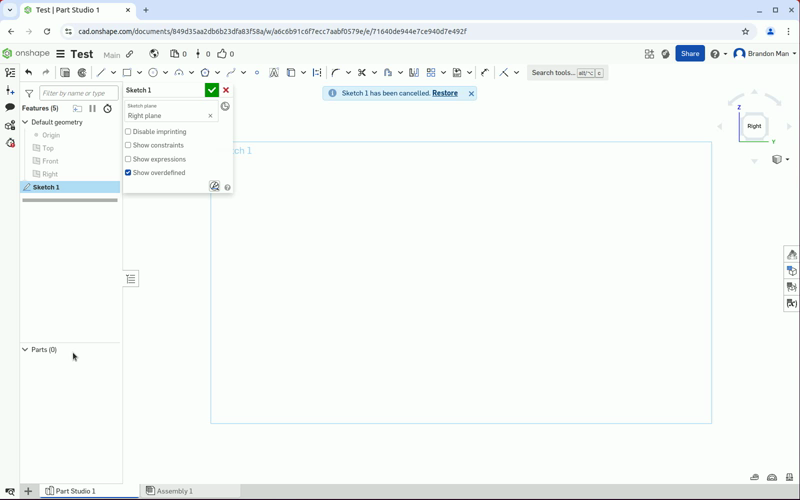
key(y)
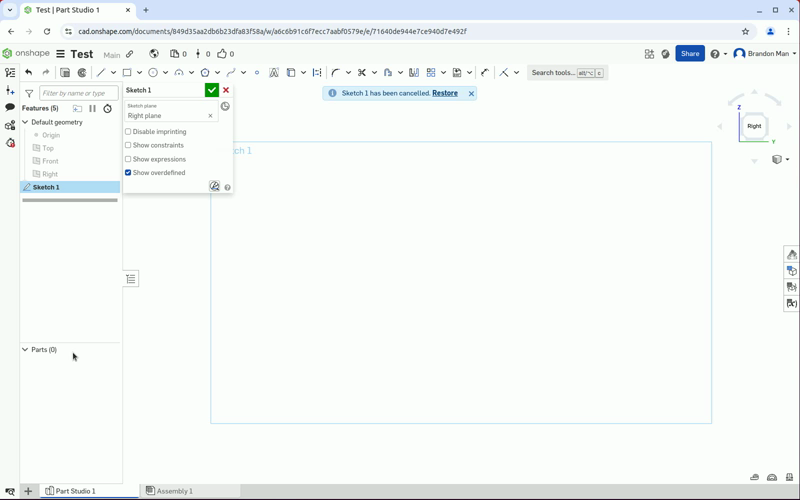
key(c)
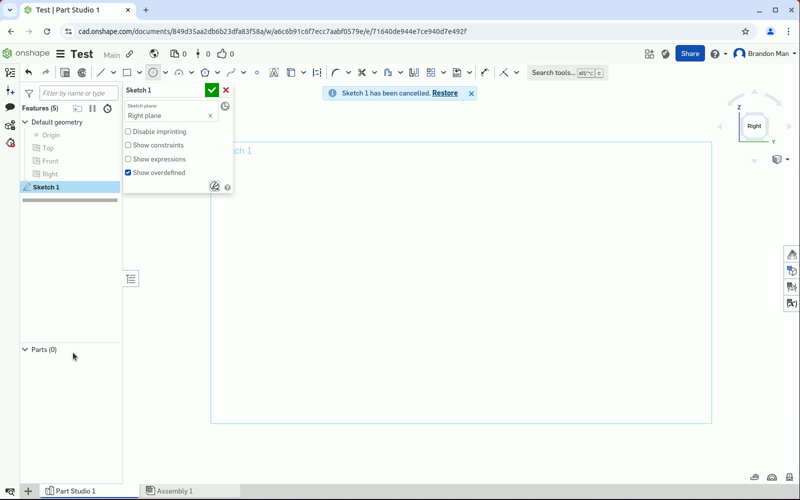
key_down(shift)
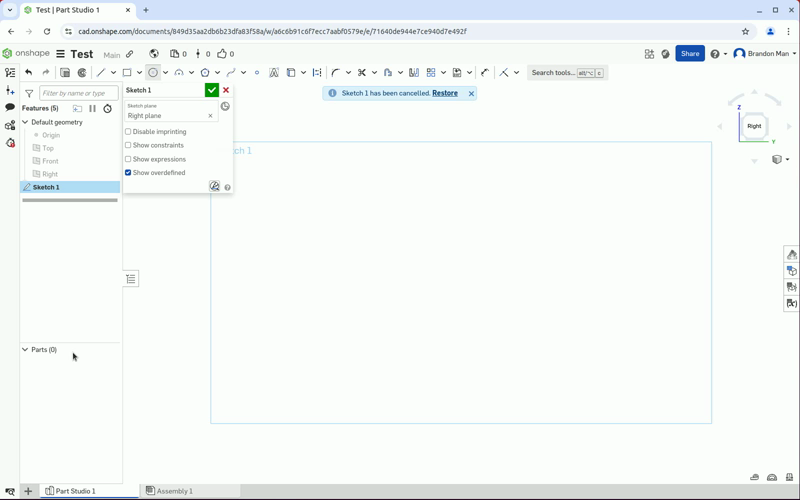
mouse_move(460, 282)
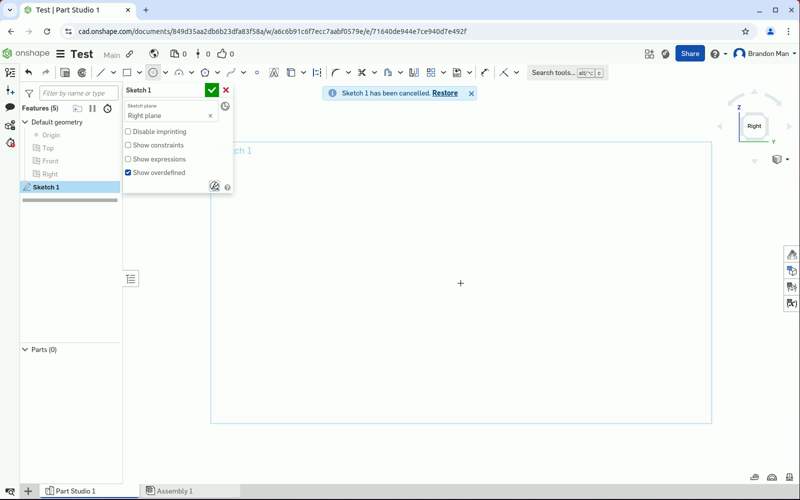
click(460, 282)
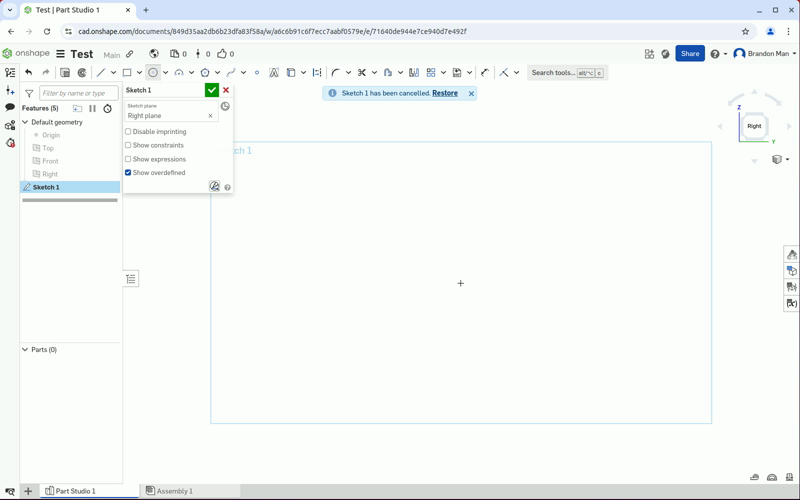
key_up(shift)
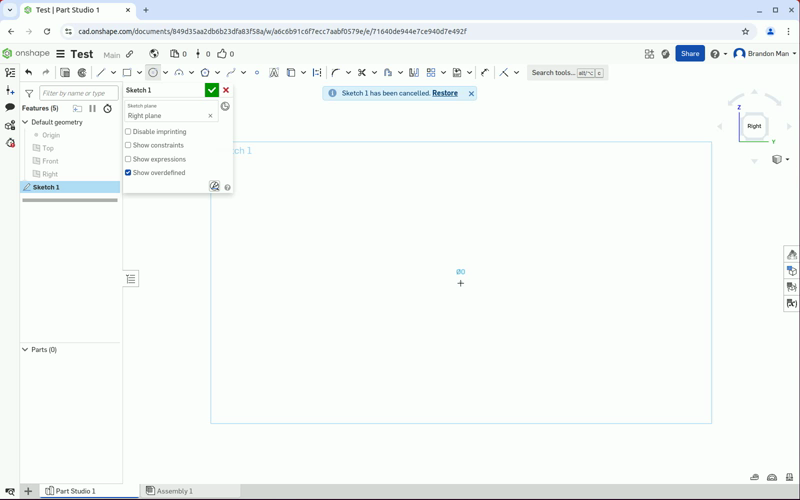
mouse_move(472, 282)
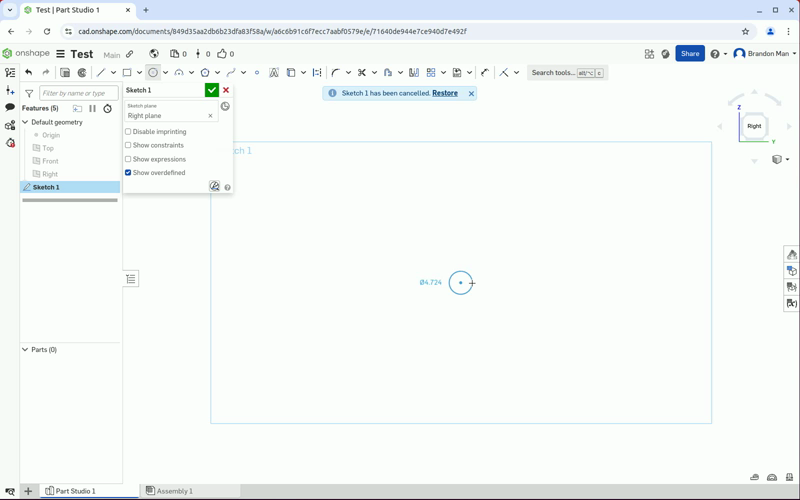
click(472, 282)
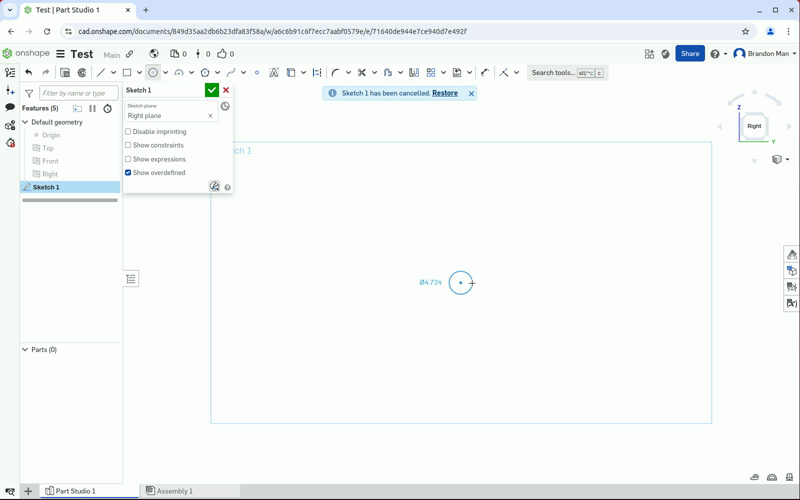
key(esc)
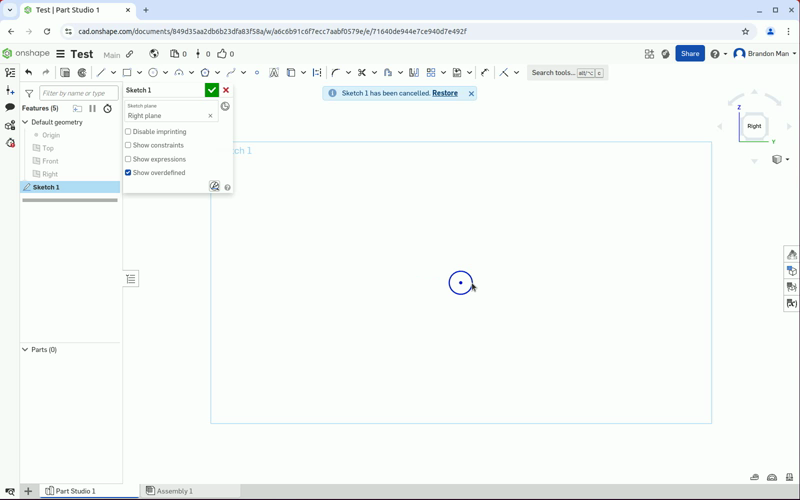
key(c)
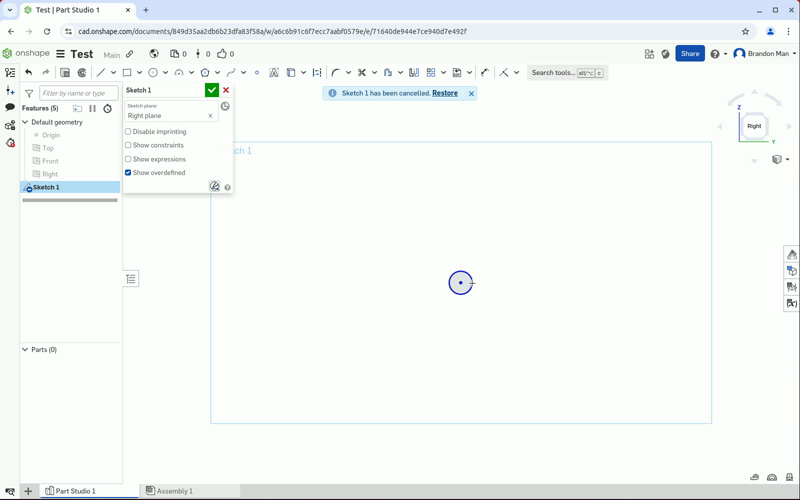
key_down(shift)
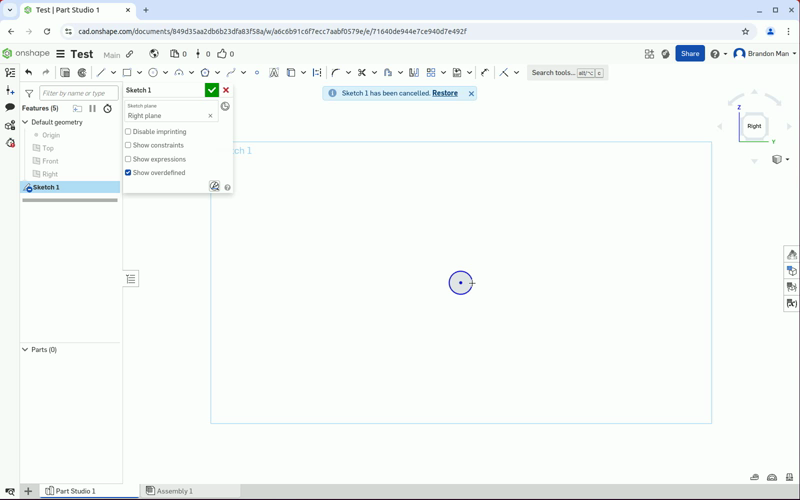
mouse_move(460, 282)
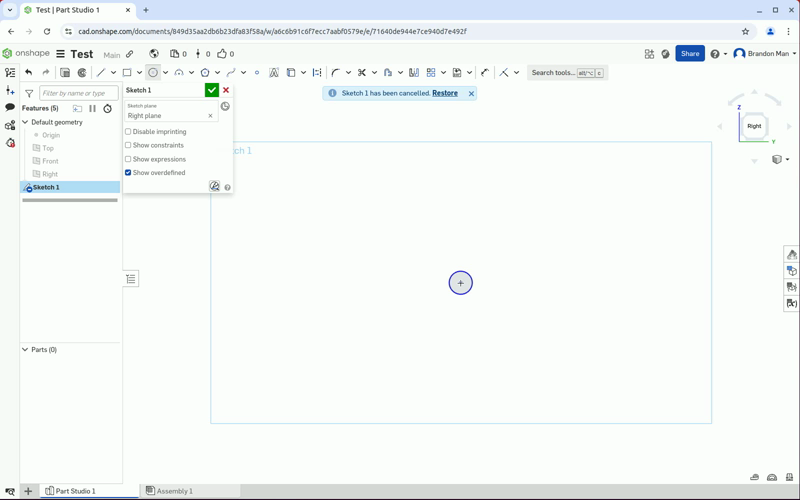
click(460, 282)
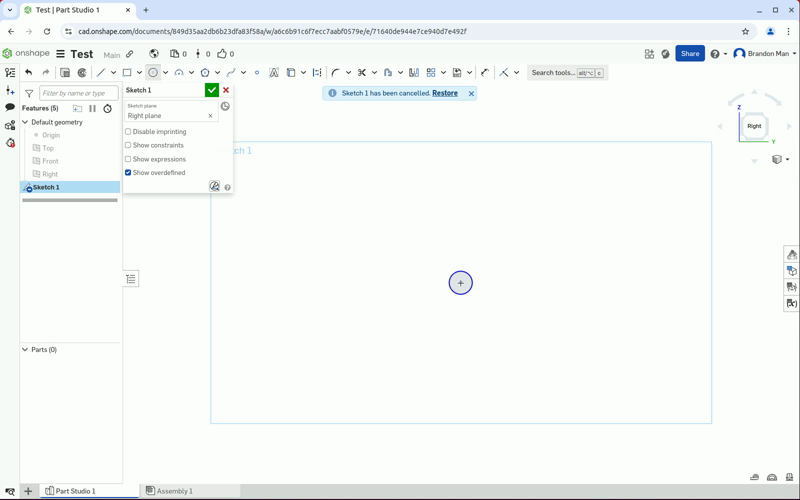
key_up(shift)
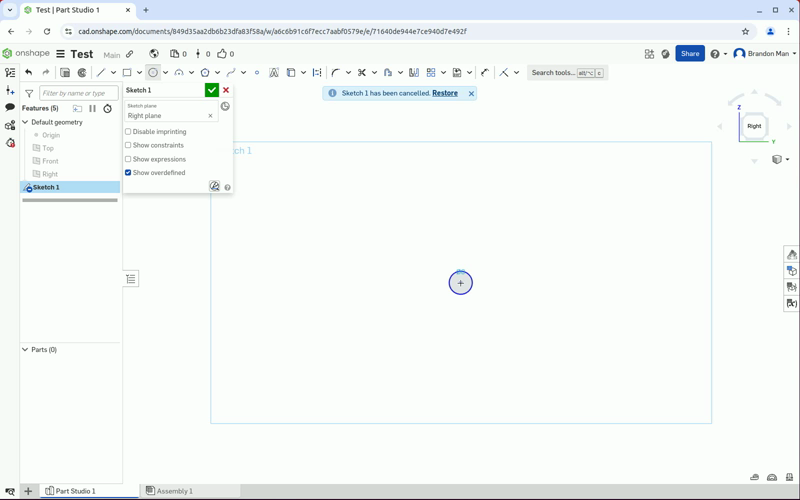
mouse_move(468, 282)
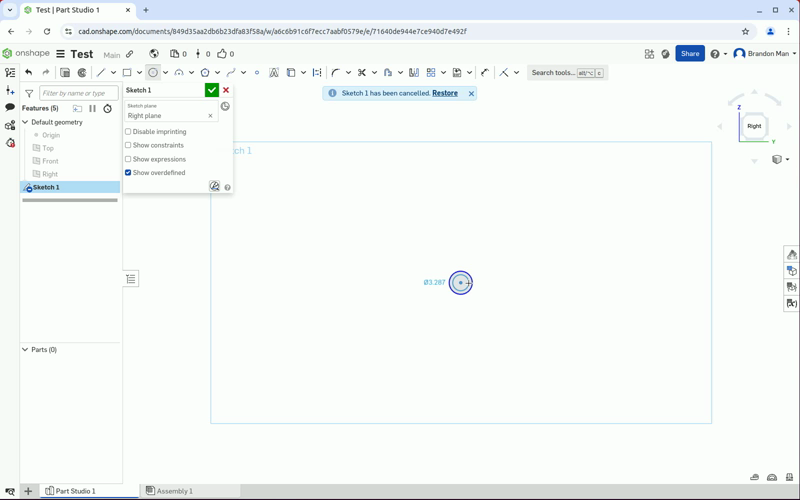
scroll(6)
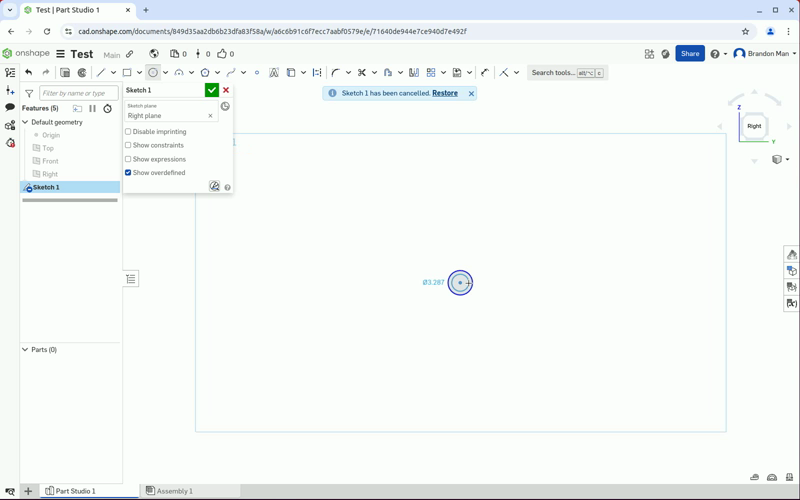
scroll(6)
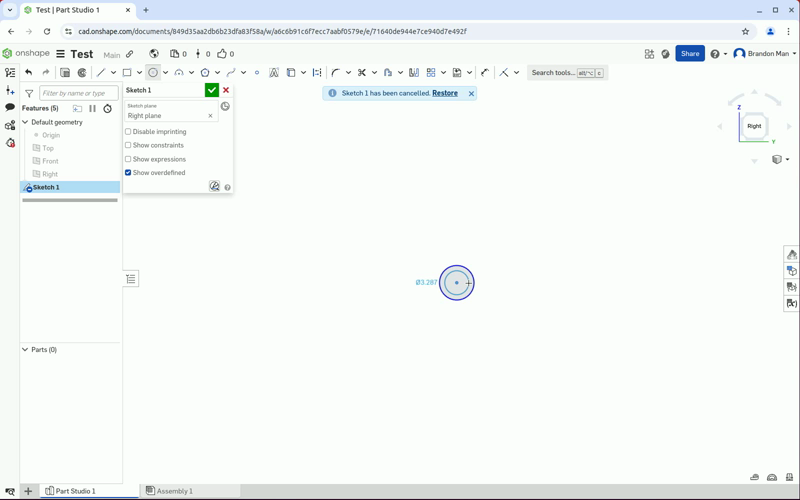
scroll(6)
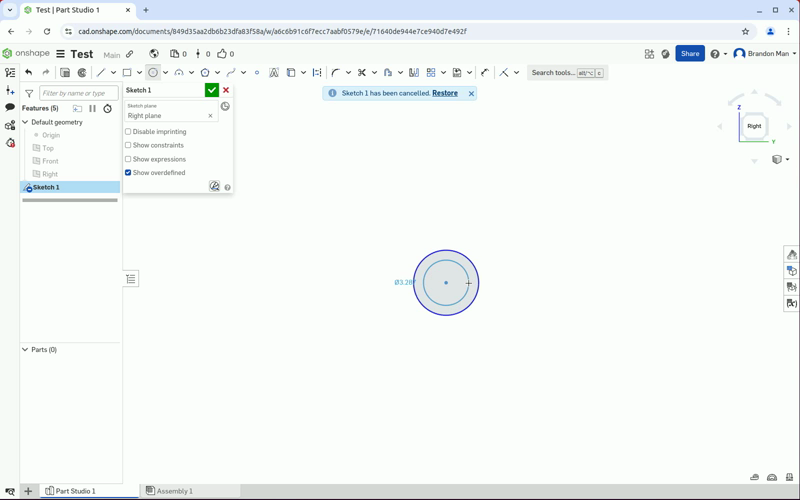
scroll(6)
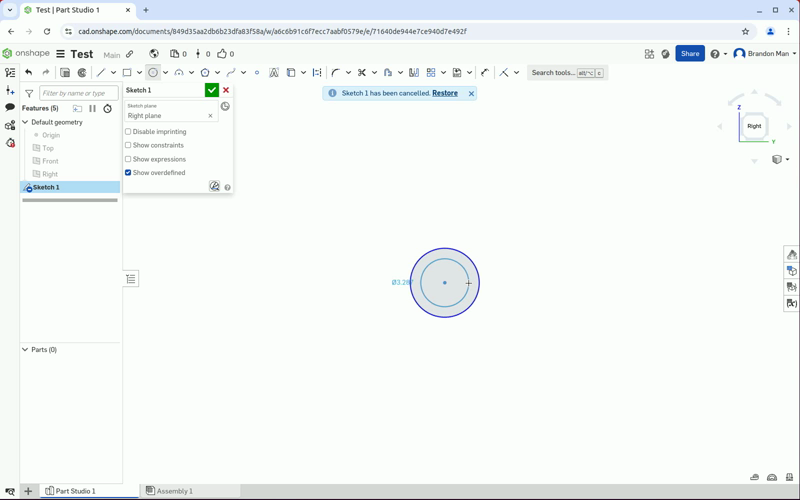
scroll(6)
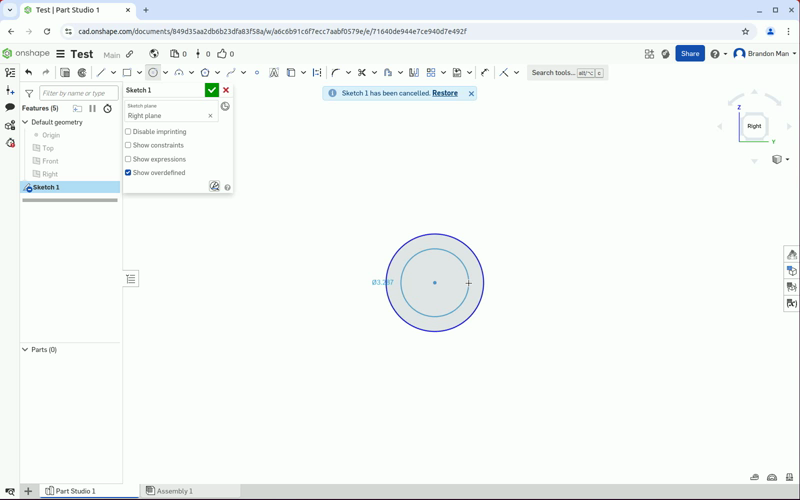
scroll(6)
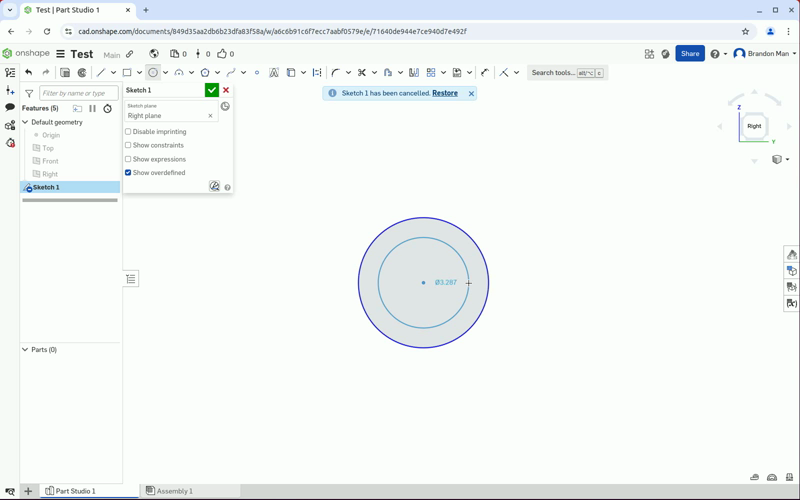
scroll(6)
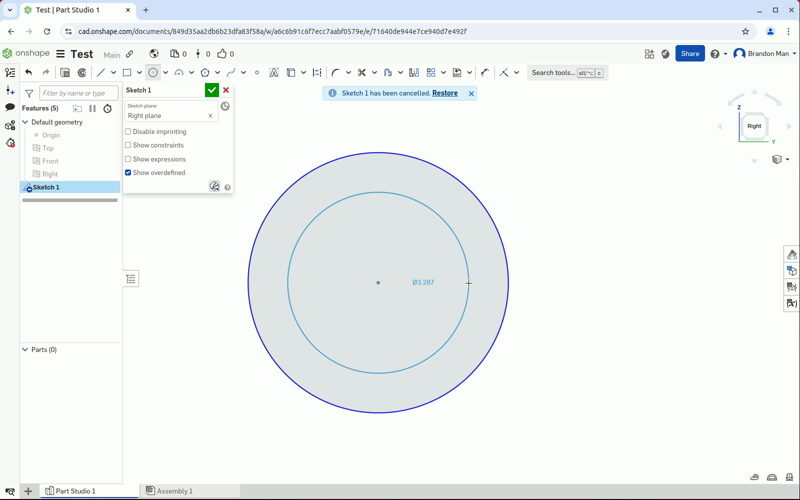
click(468, 282)
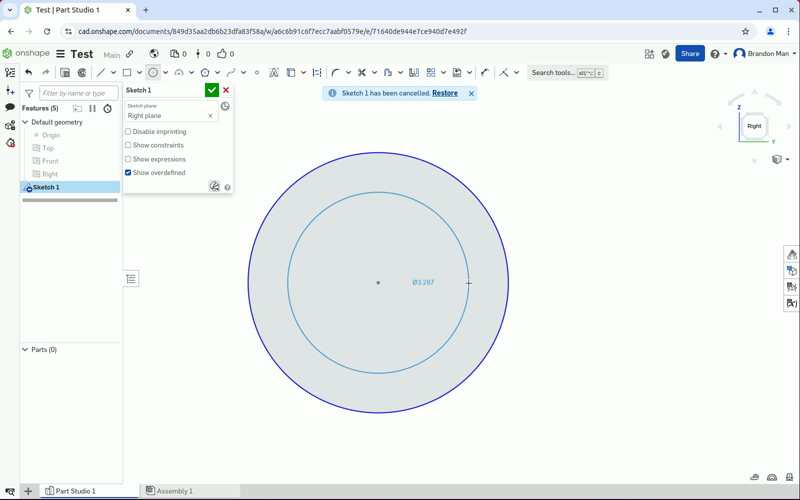
scroll(-6)
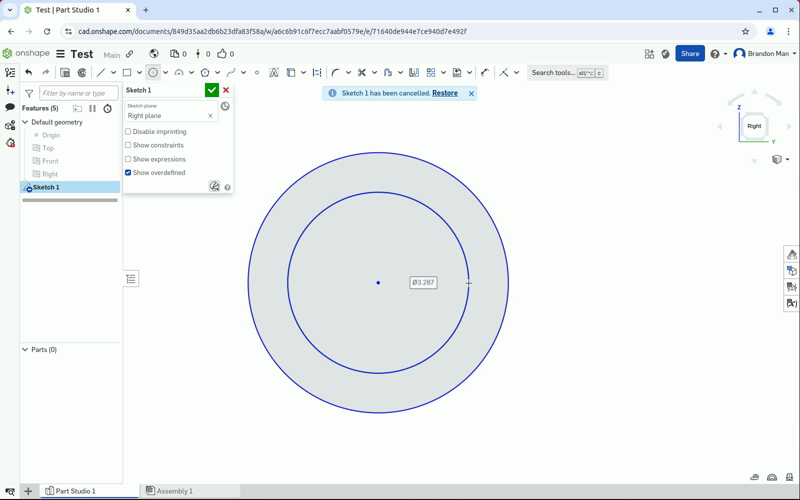
scroll(-6)
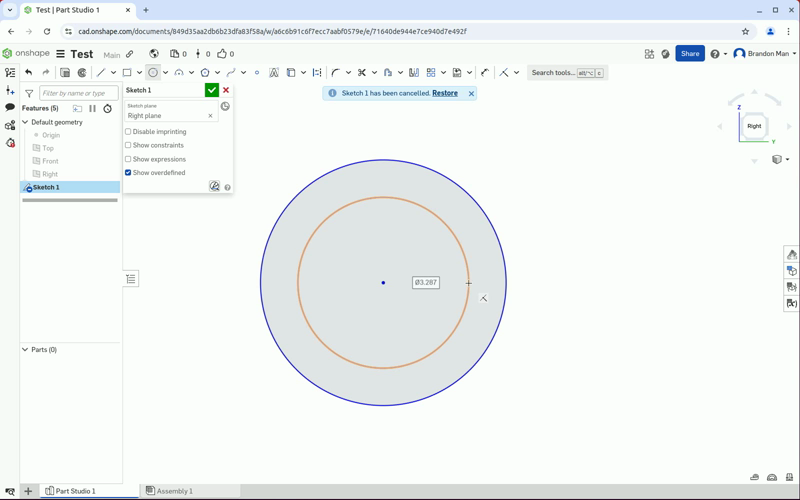
scroll(-6)
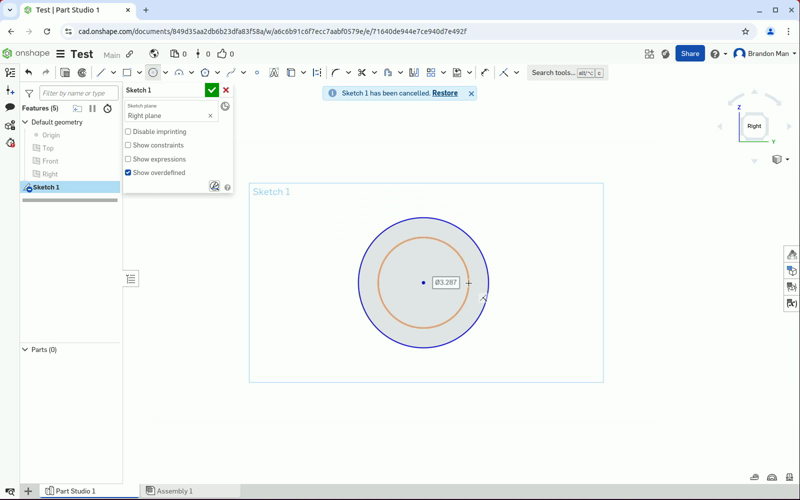
scroll(-6)
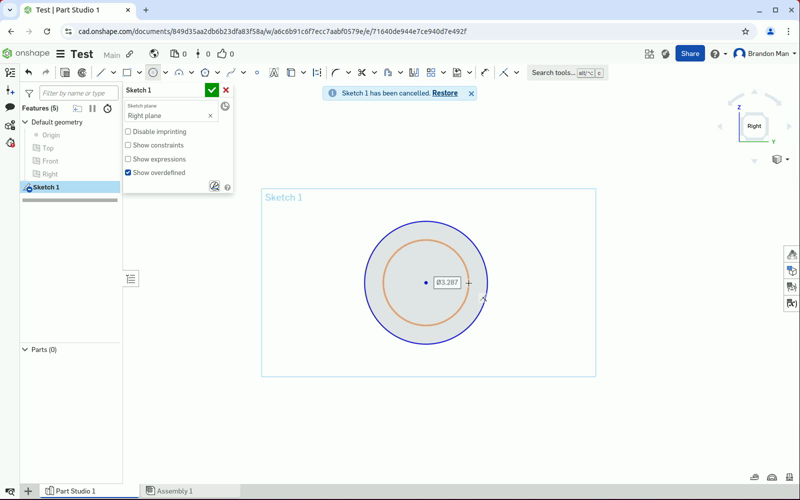
scroll(-6)
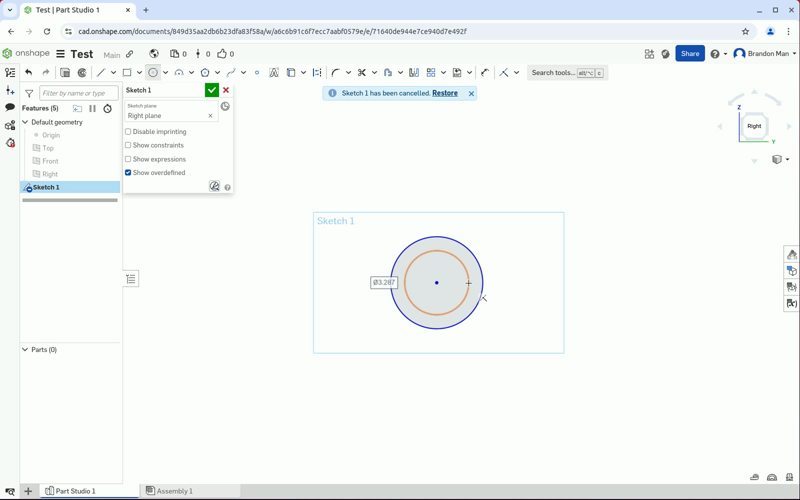
scroll(-6)
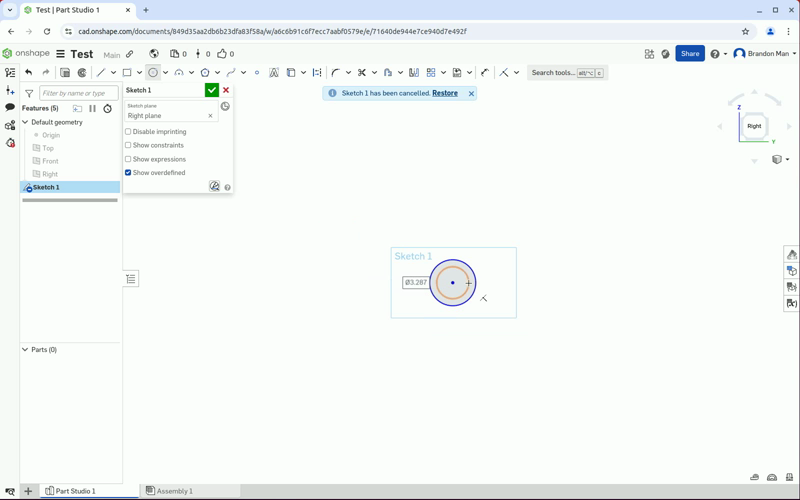
scroll(-6)
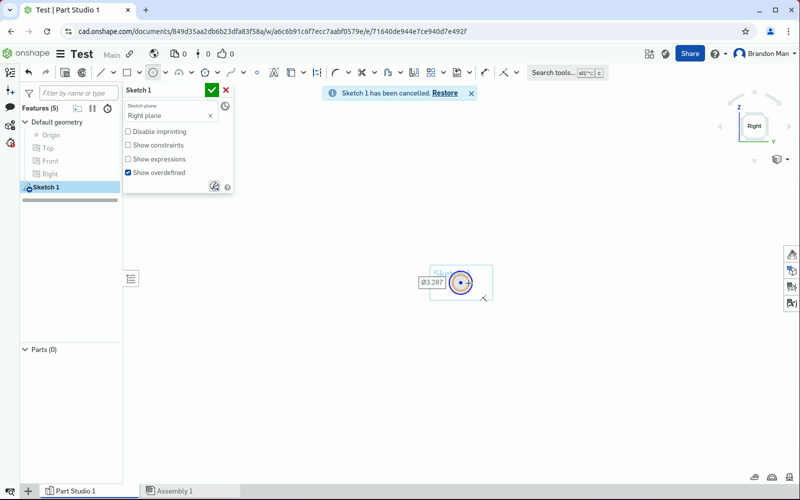
key(esc)
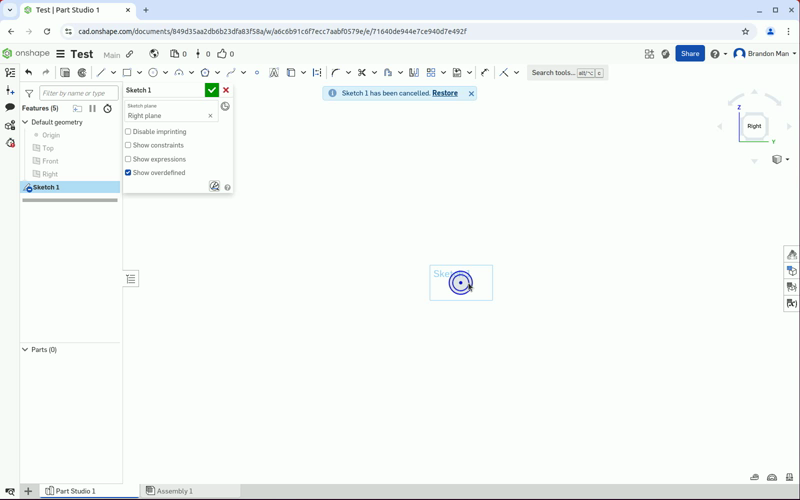
mouse_move(460, 273)
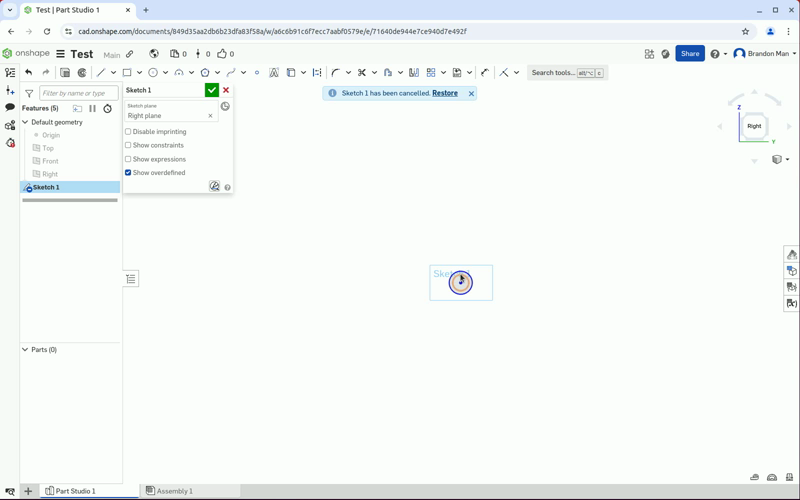
scroll(6)
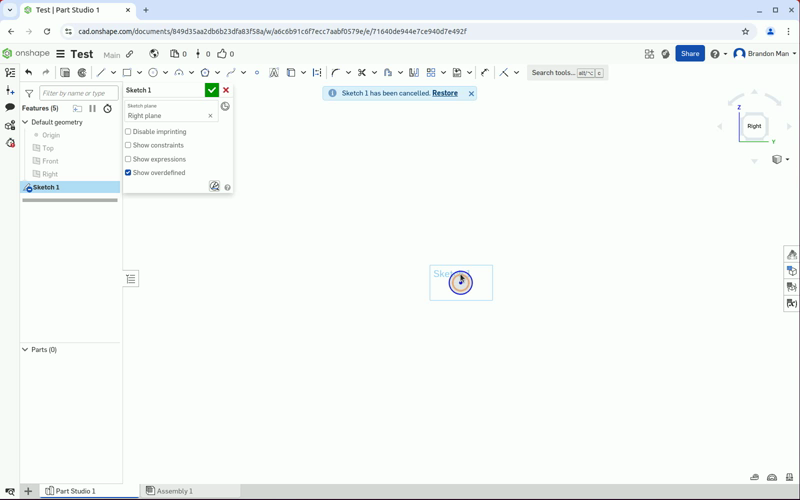
scroll(6)
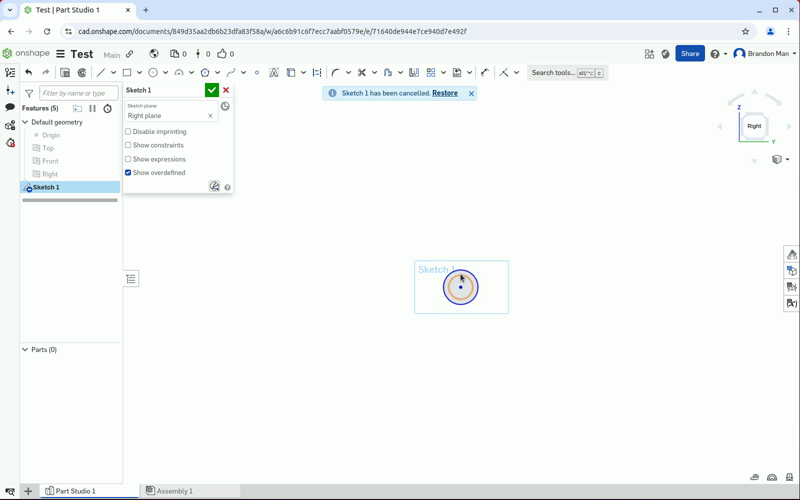
scroll(6)
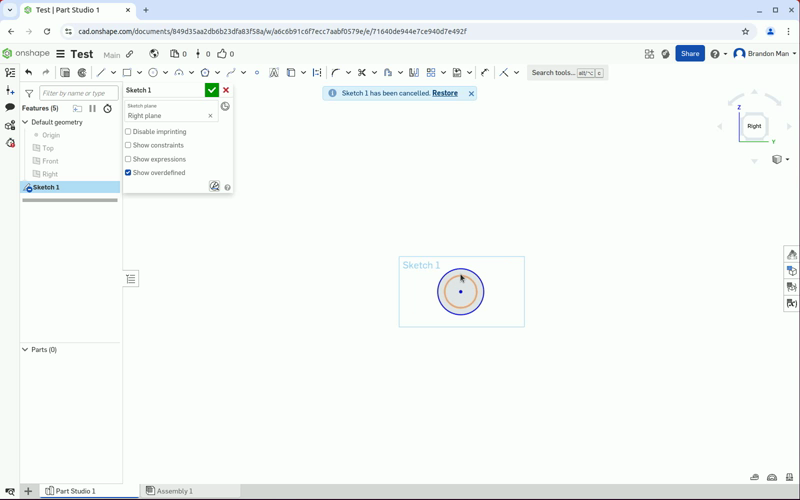
scroll(6)
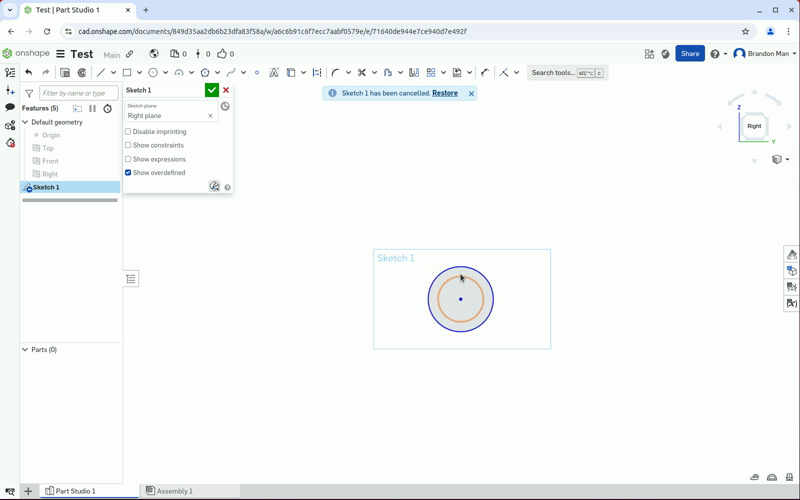
scroll(6)
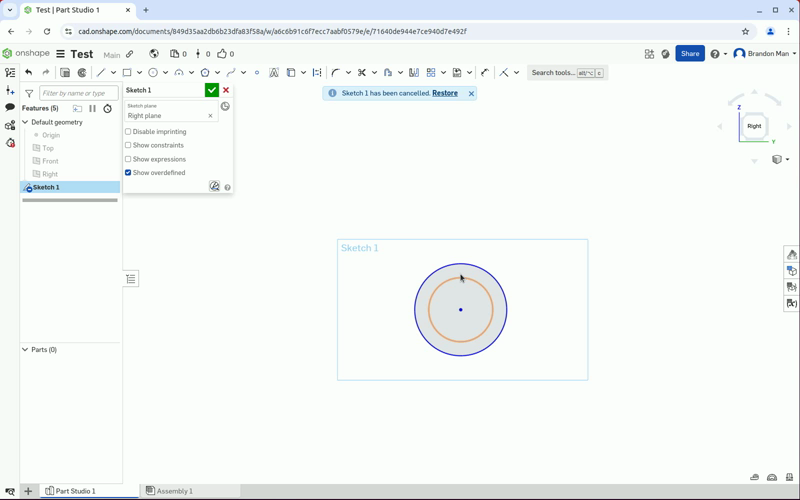
scroll(6)
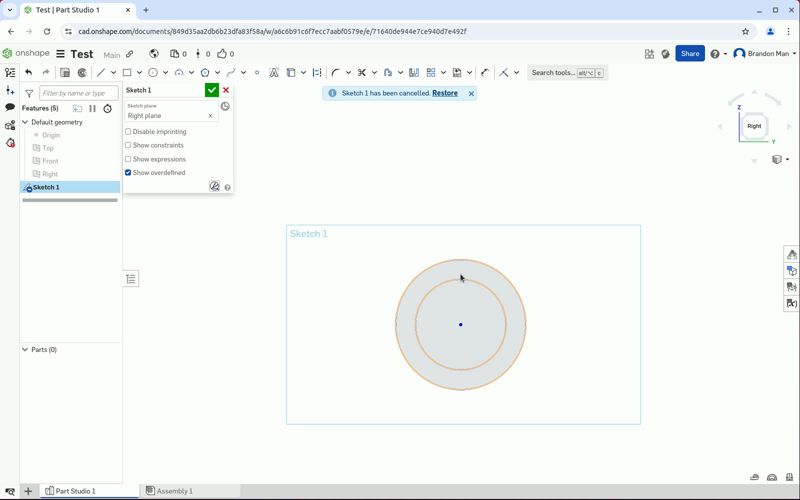
scroll(6)
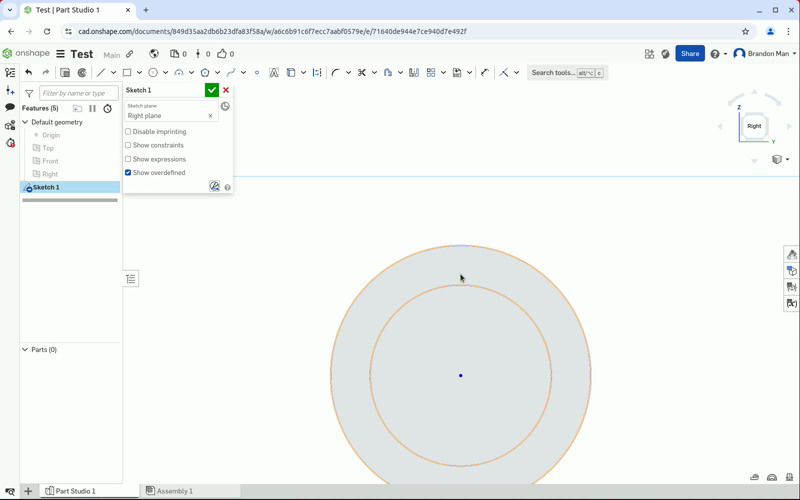
click(460, 273)
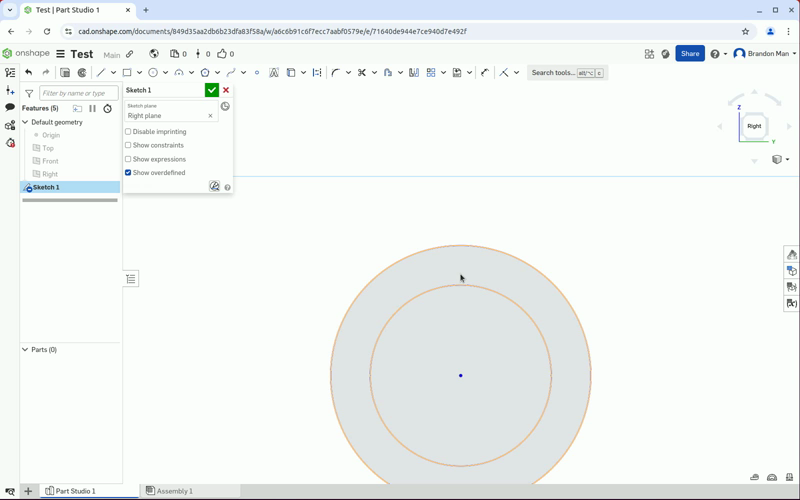
scroll(-6)
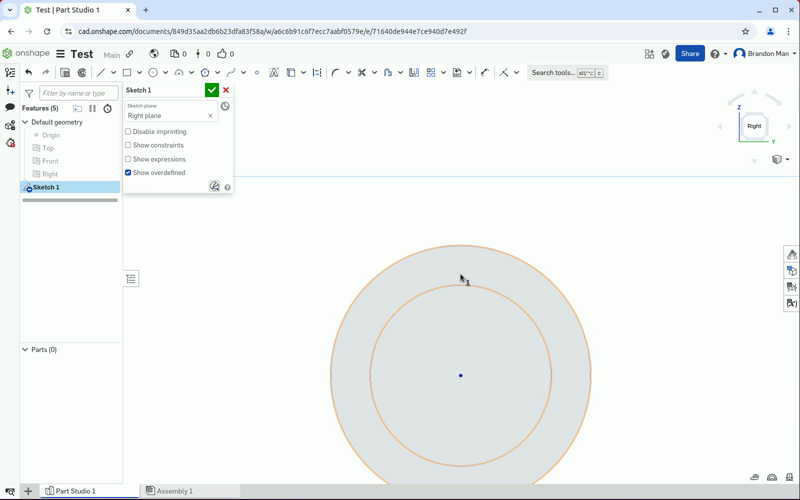
scroll(-6)
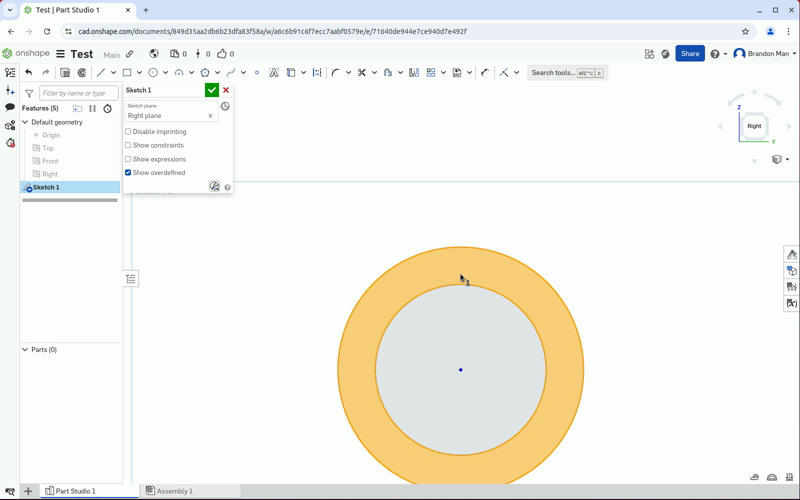
scroll(-6)
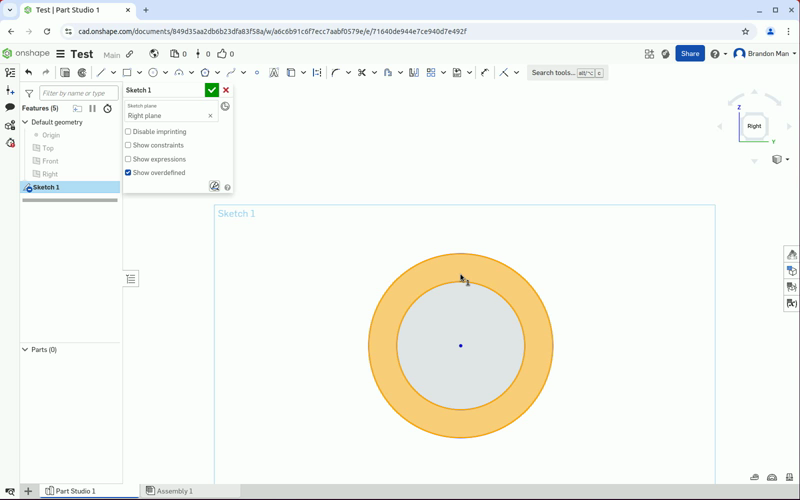
scroll(-6)
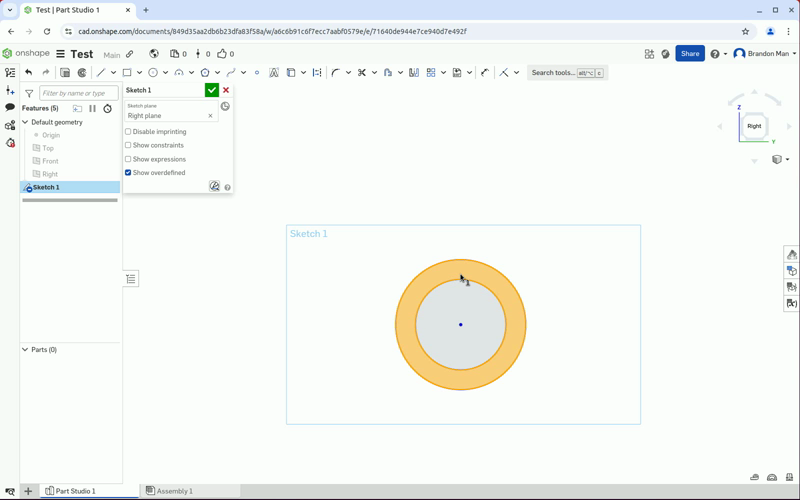
scroll(-6)
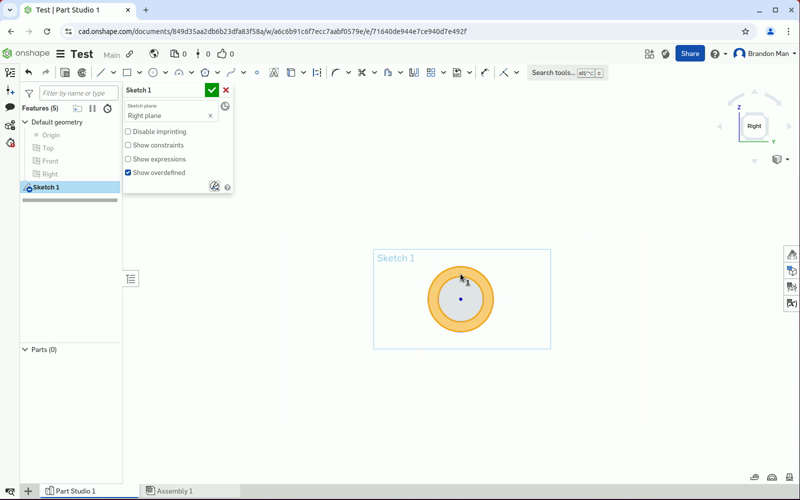
scroll(-6)
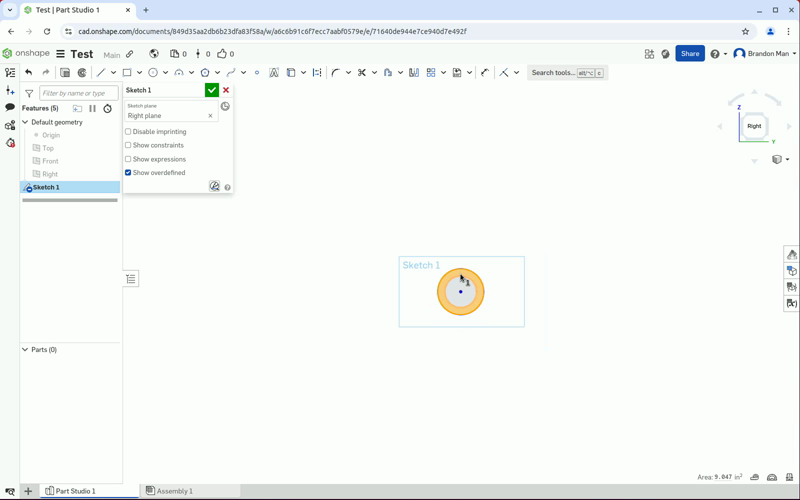
scroll(-6)
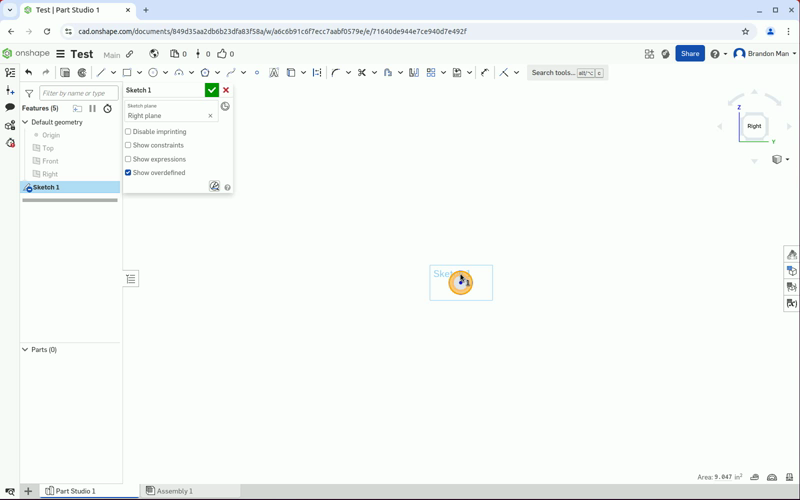
mouse_move(73, 352)
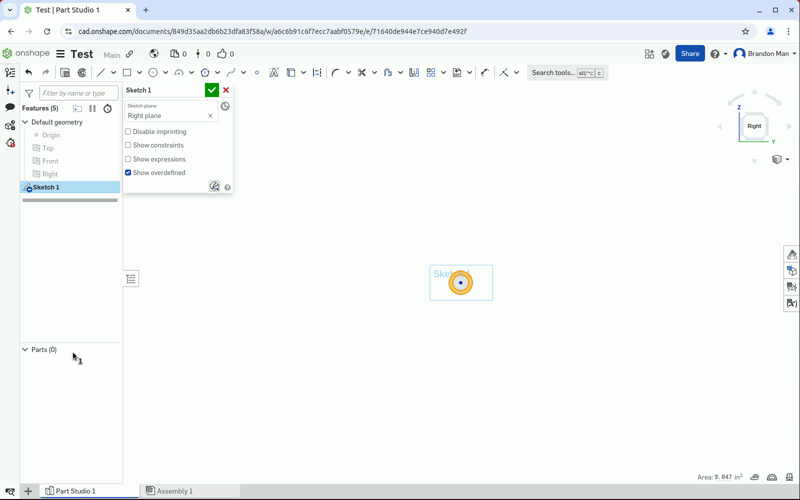
key(shift+y)
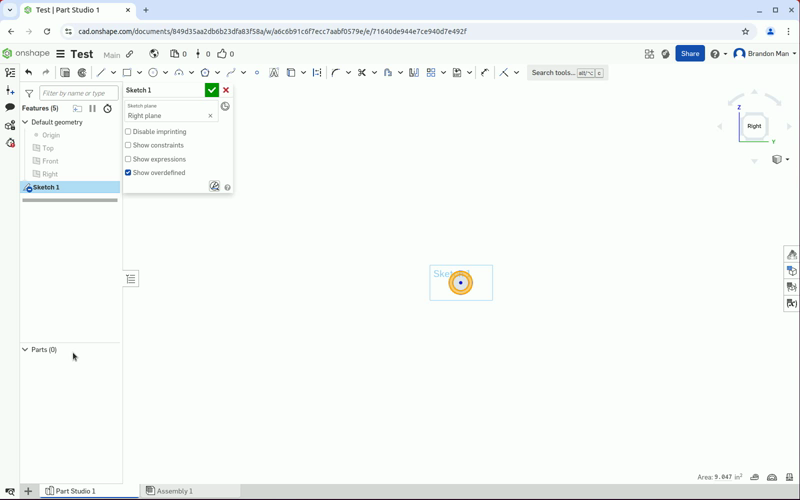
key(shift+e)
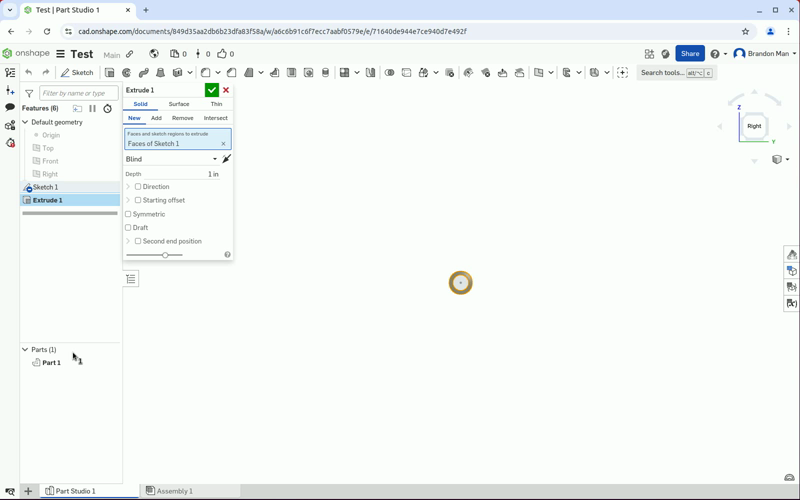
mouse_move(143, 106)
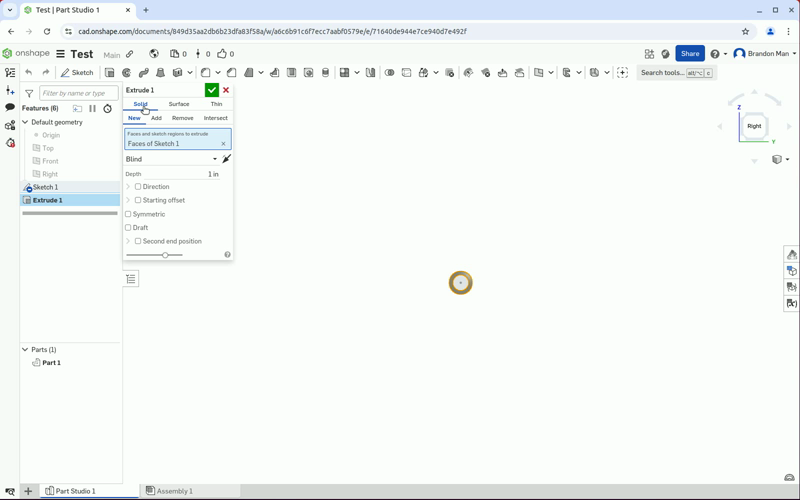
click(143, 106)
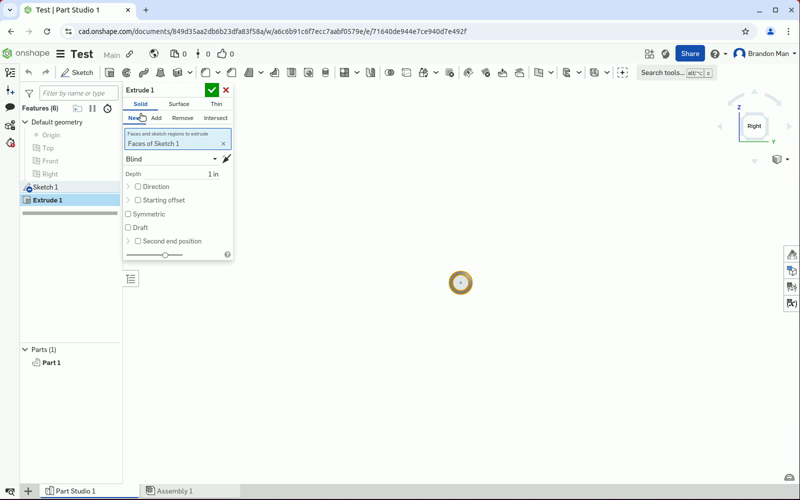
mouse_move(137, 120)
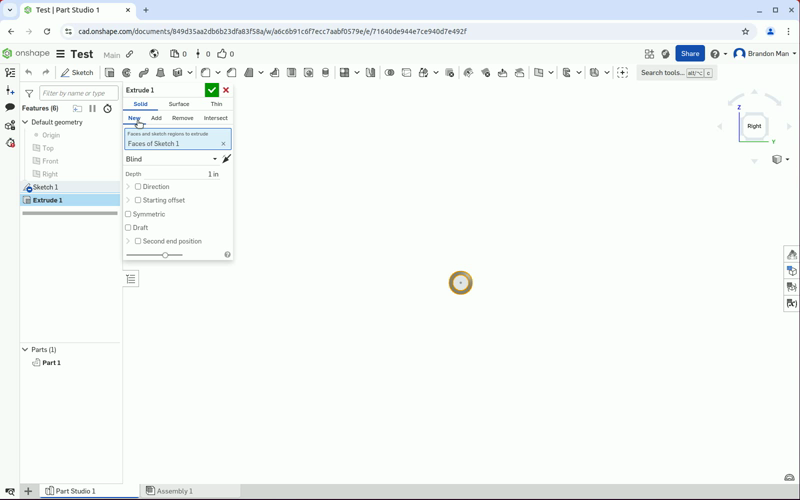
click(137, 120)
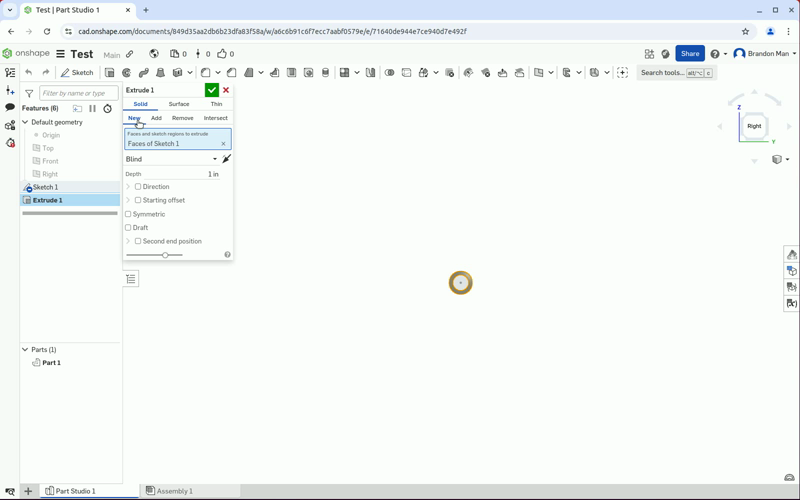
key(tab, 4)
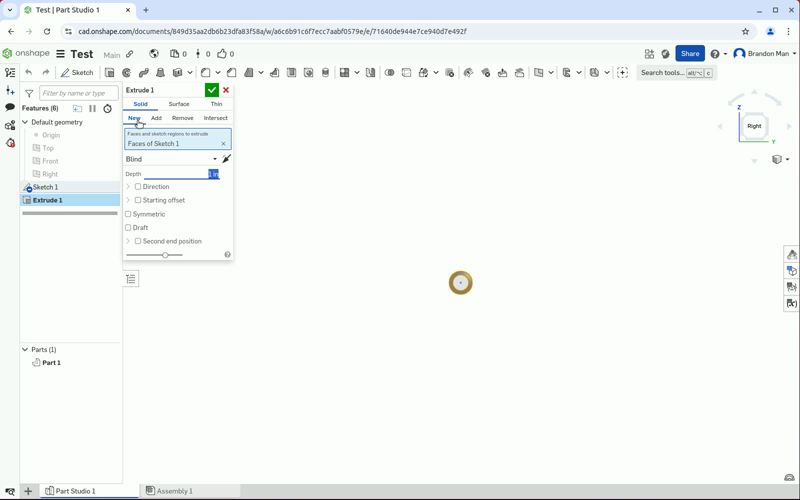
text(23.108)
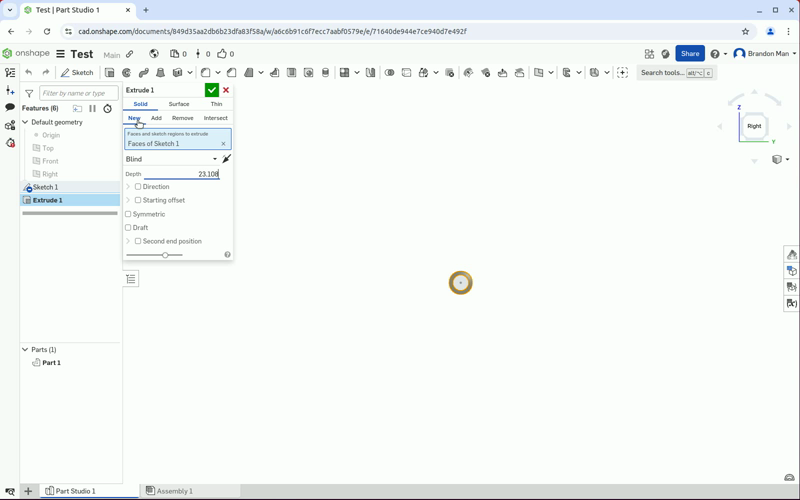
key(enter)
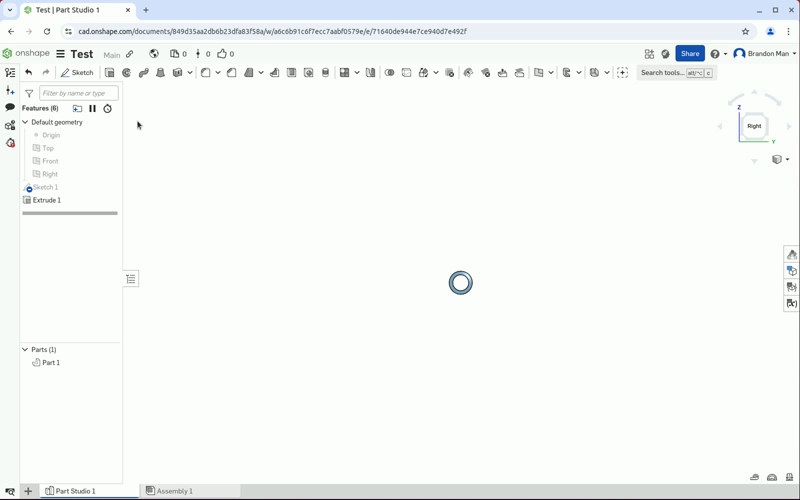
key(shift+h)
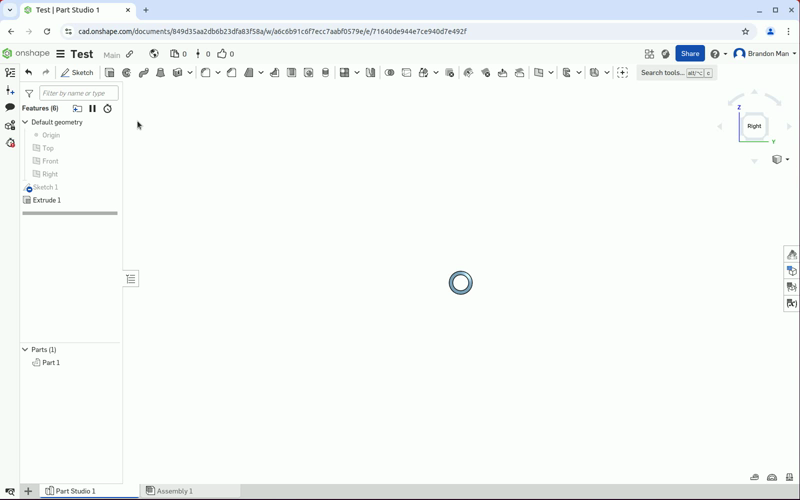
key(shift+h)
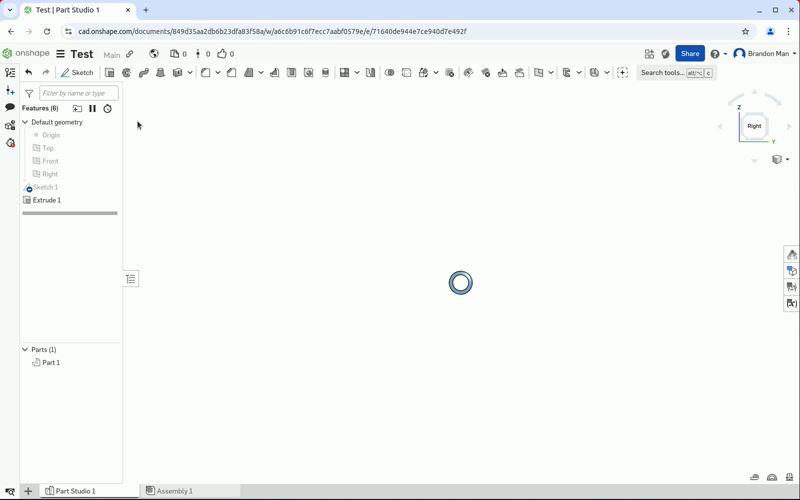
mouse_move(73, 189)
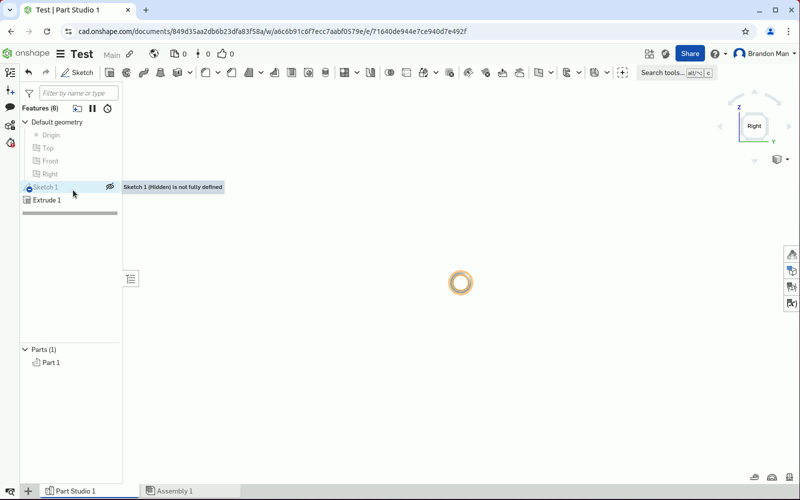
click(73, 189)
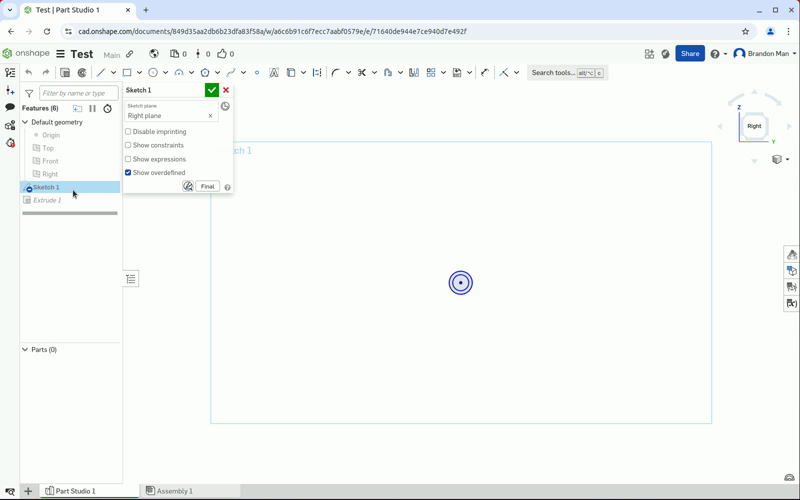
mouse_move(229, 92)
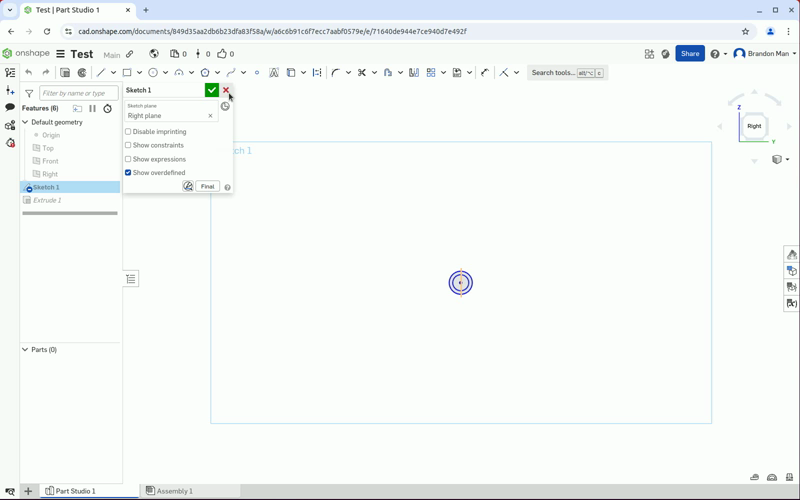
click(229, 92)
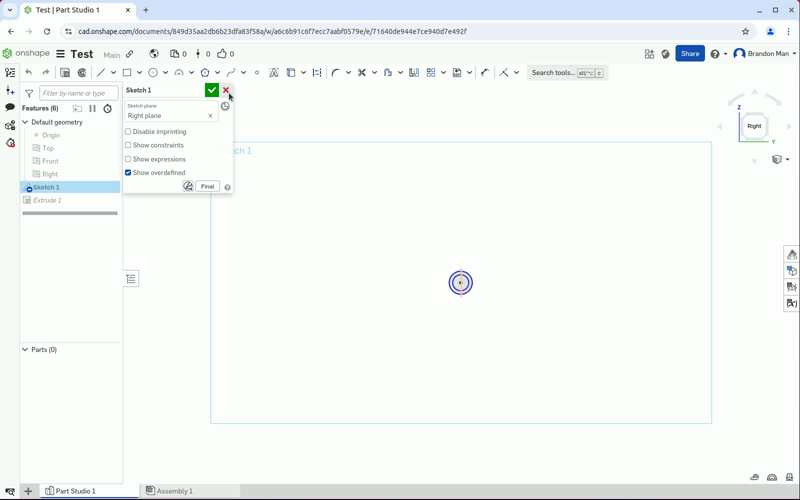
key(shift+s)
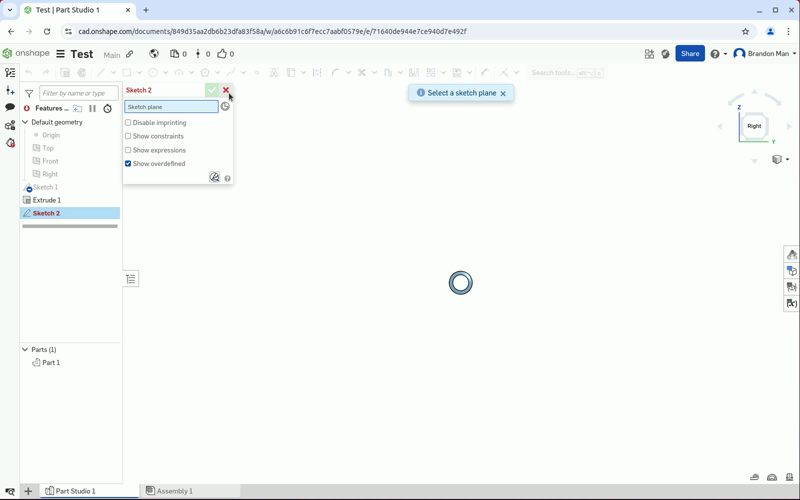
mouse_move(73, 176)
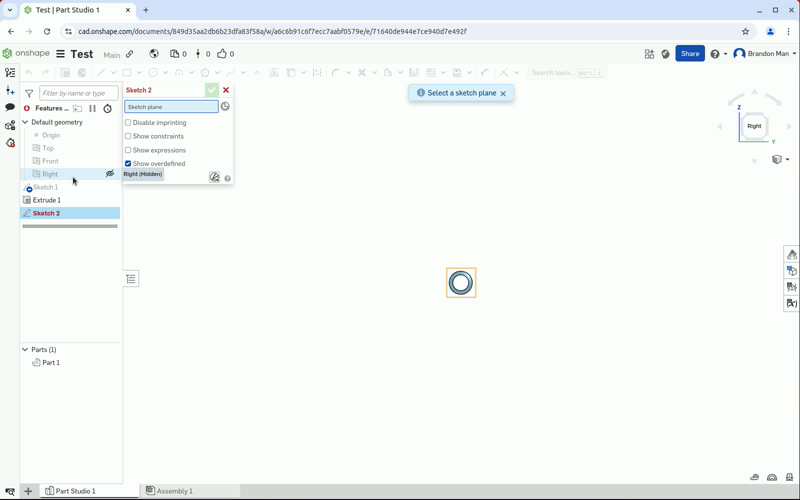
click(73, 176)
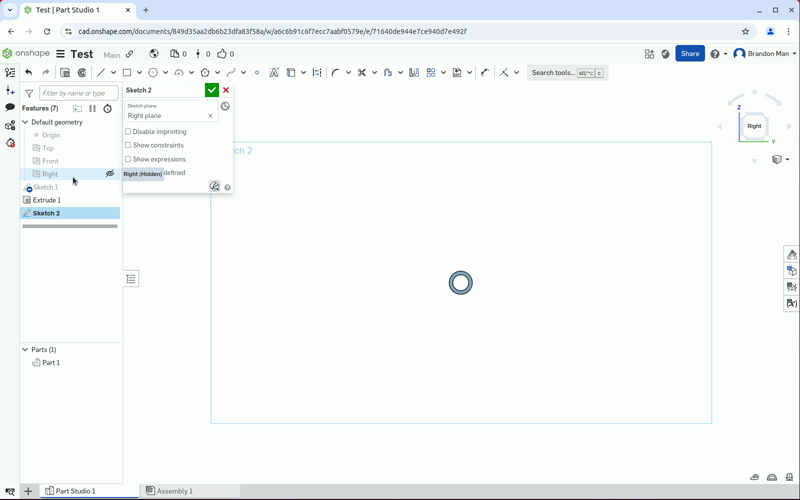
mouse_move(73, 352)
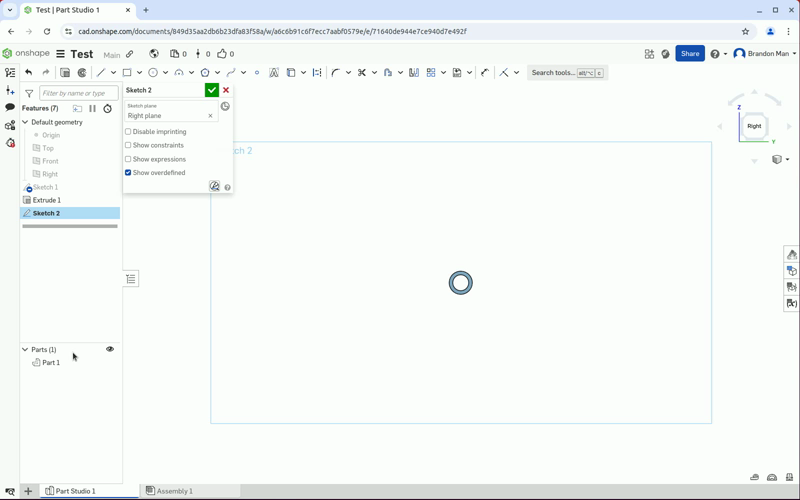
key(y)
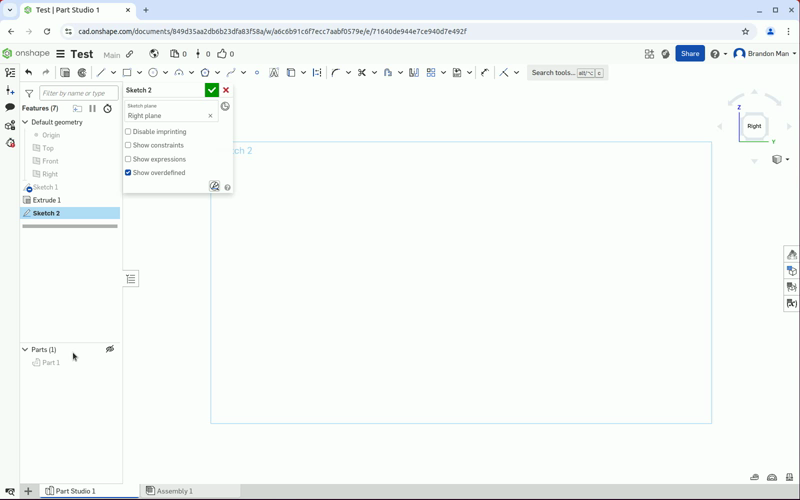
key(c)
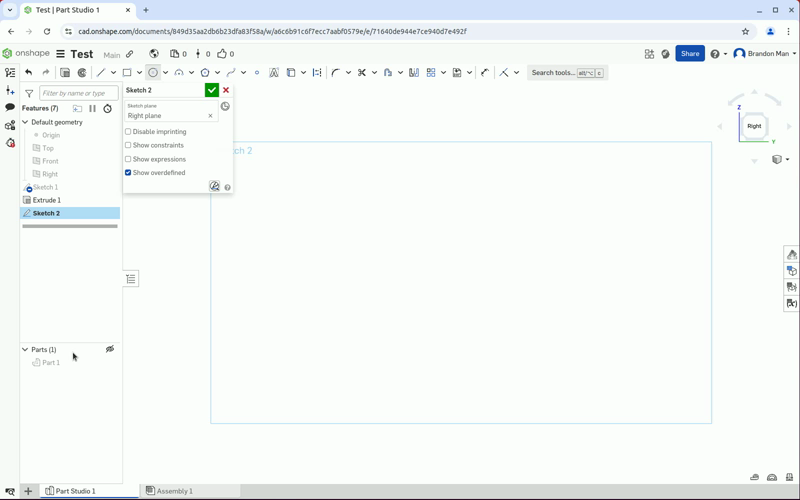
key_down(shift)
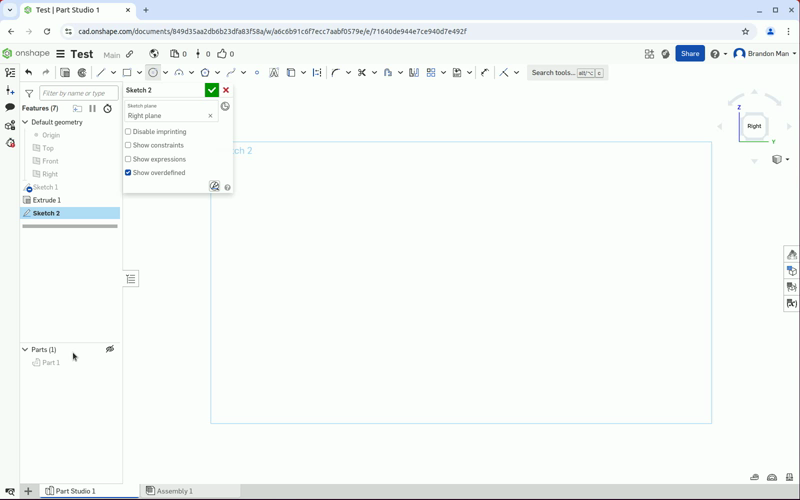
mouse_move(461, 282)
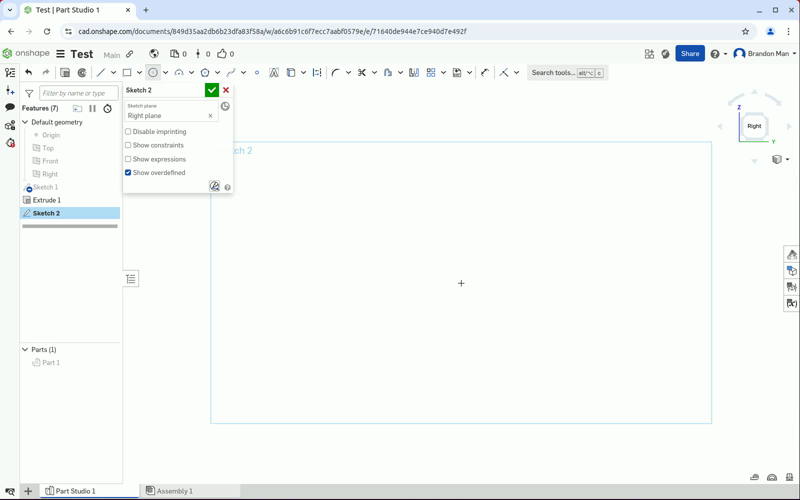
click(461, 282)
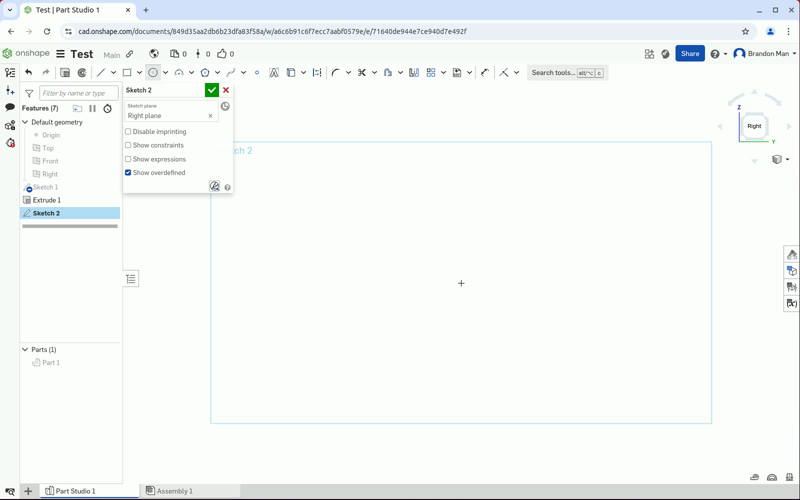
key_up(shift)
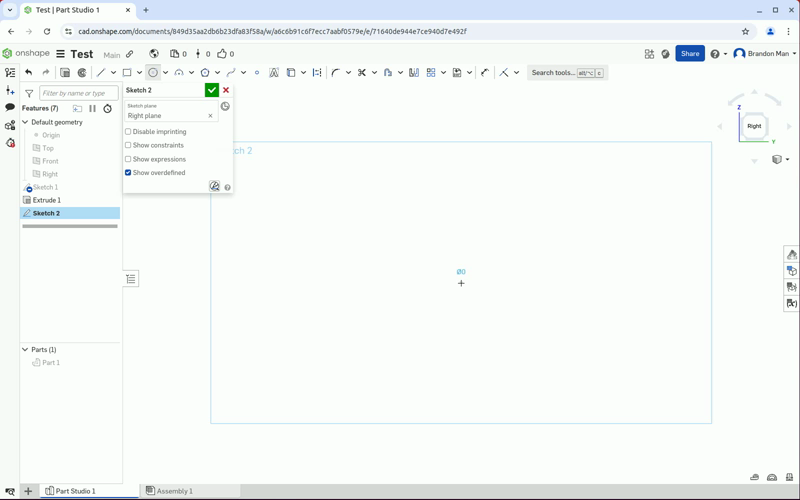
mouse_move(480, 282)
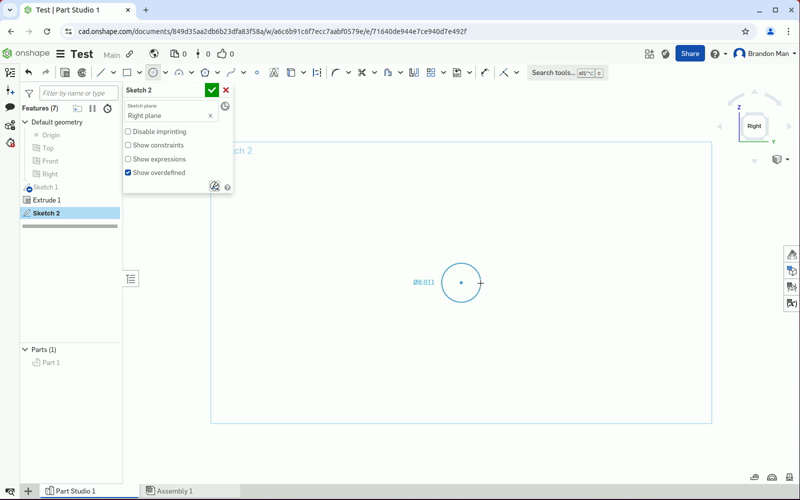
click(480, 282)
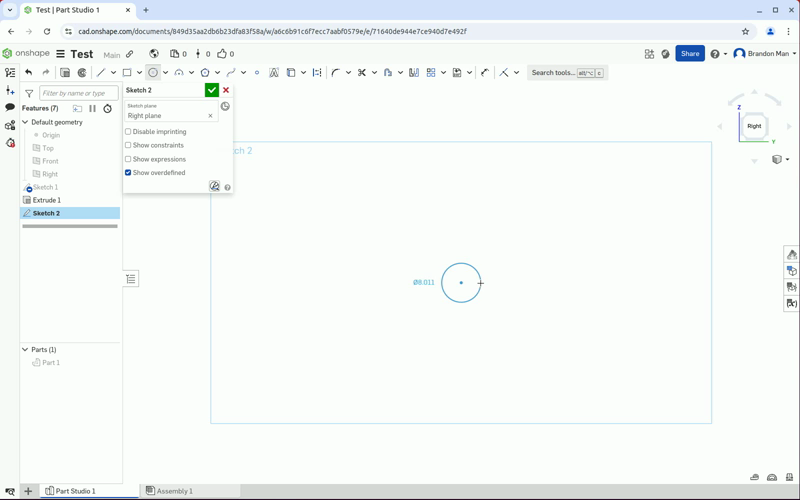
key(esc)
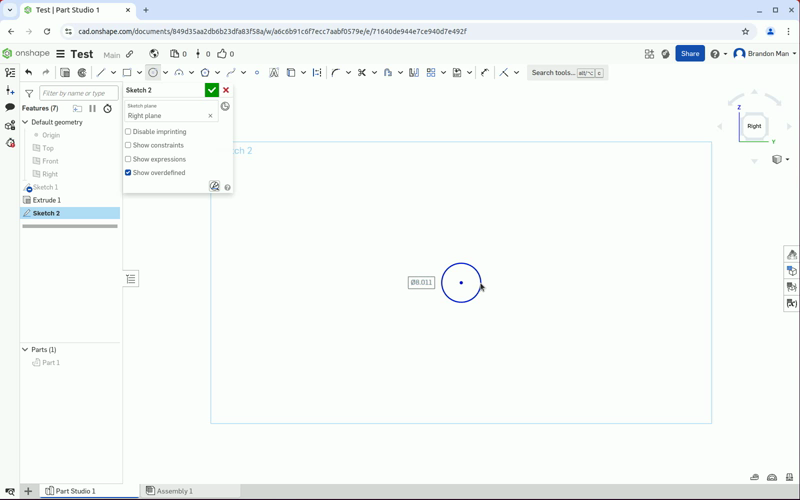
key(c)
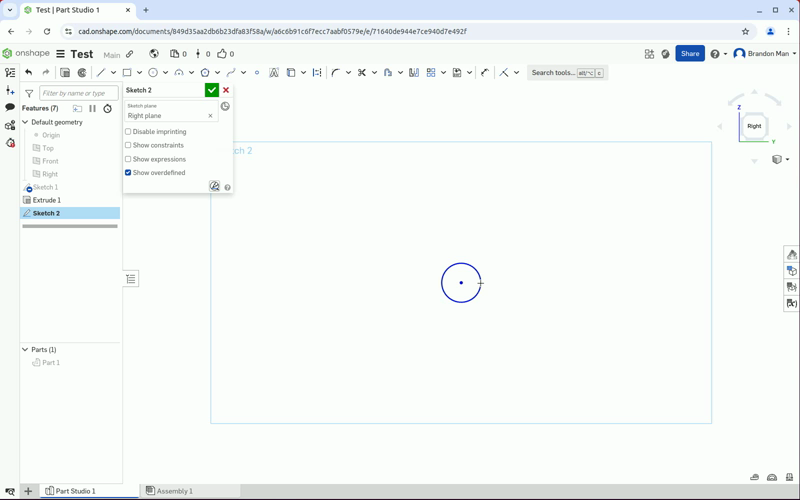
key_down(shift)
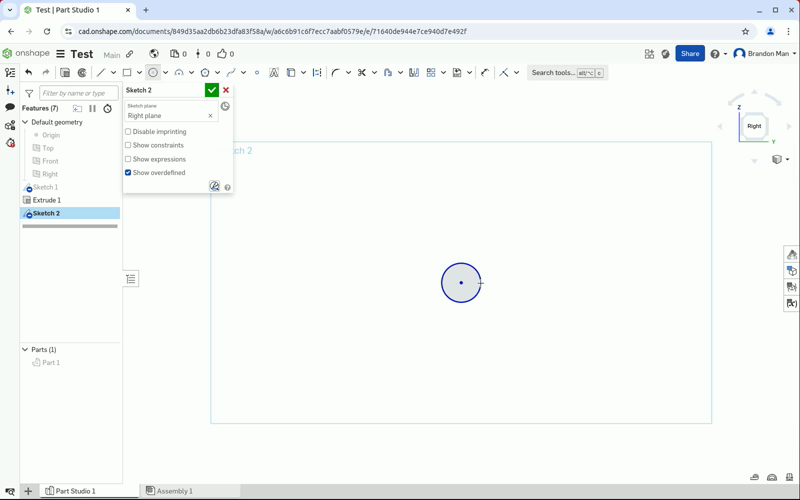
mouse_move(461, 282)
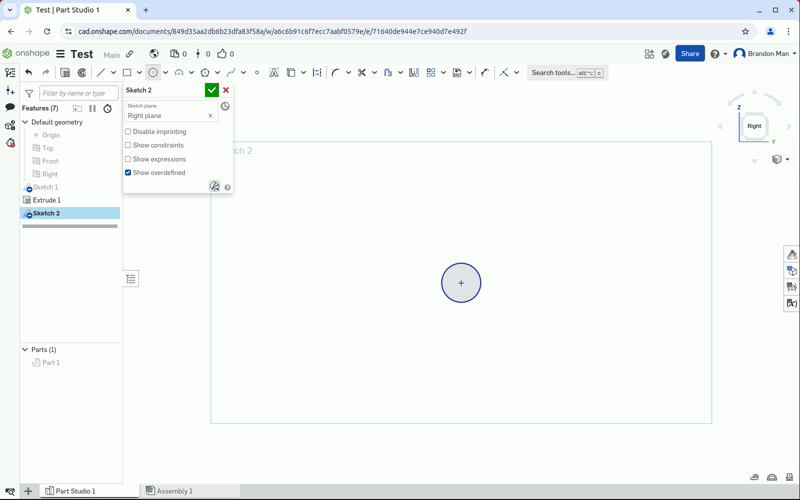
click(461, 282)
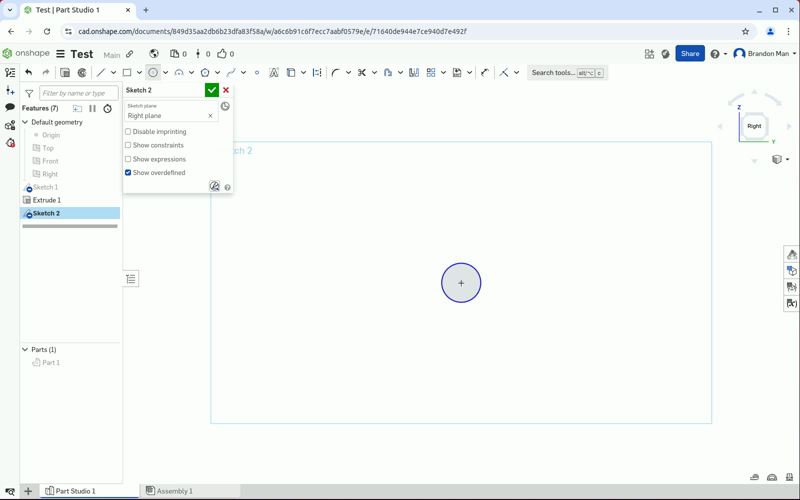
key_up(shift)
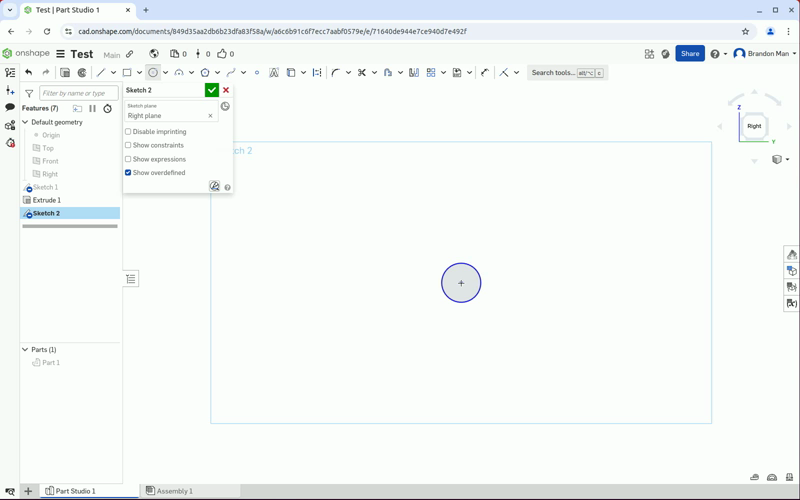
mouse_move(472, 282)
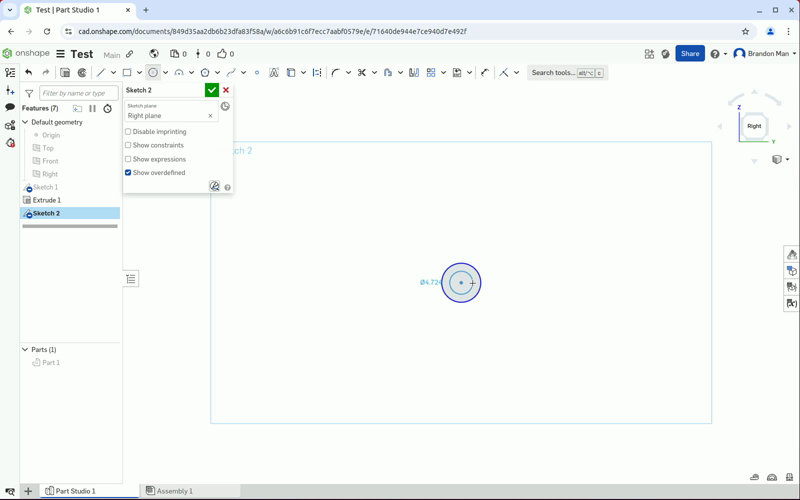
click(472, 282)
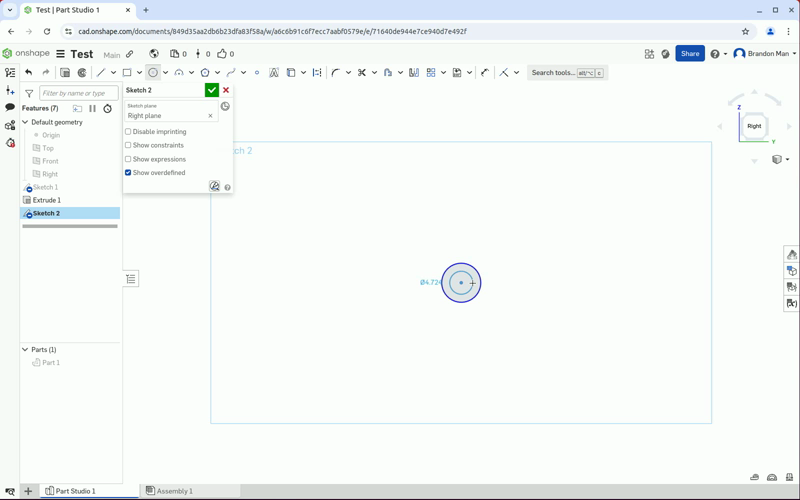
key(esc)
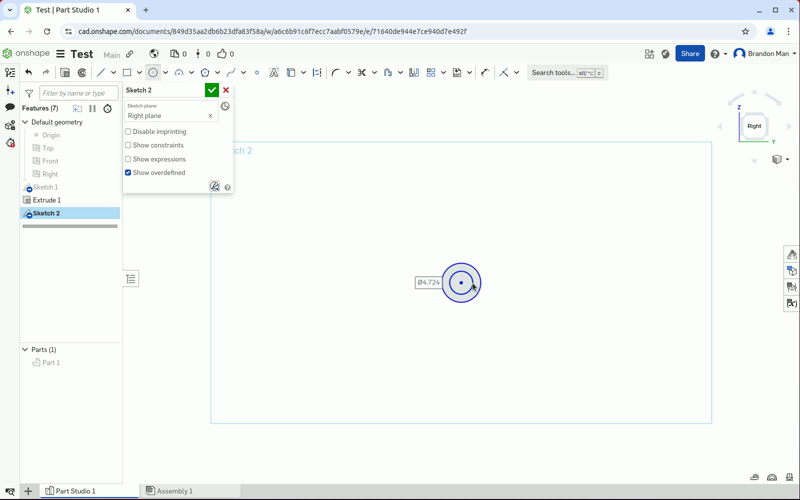
mouse_move(463, 264)
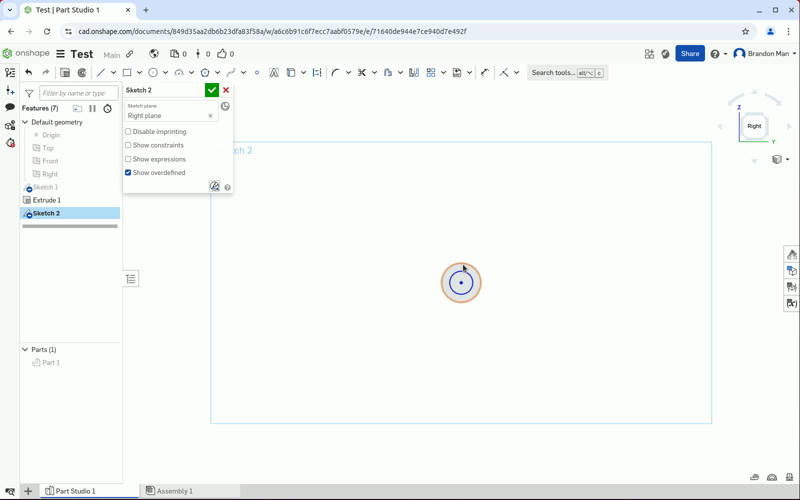
scroll(6)
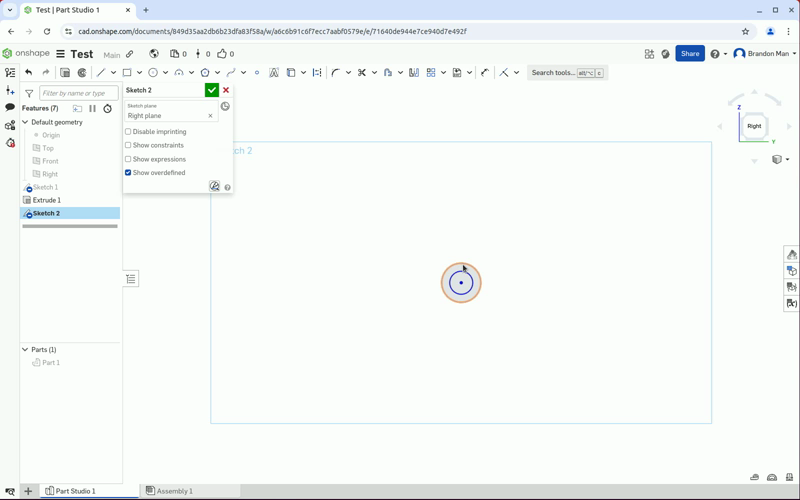
scroll(6)
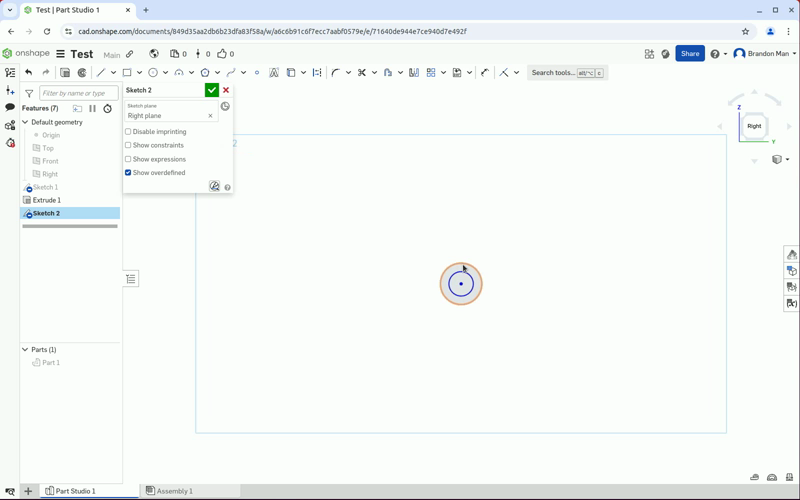
scroll(6)
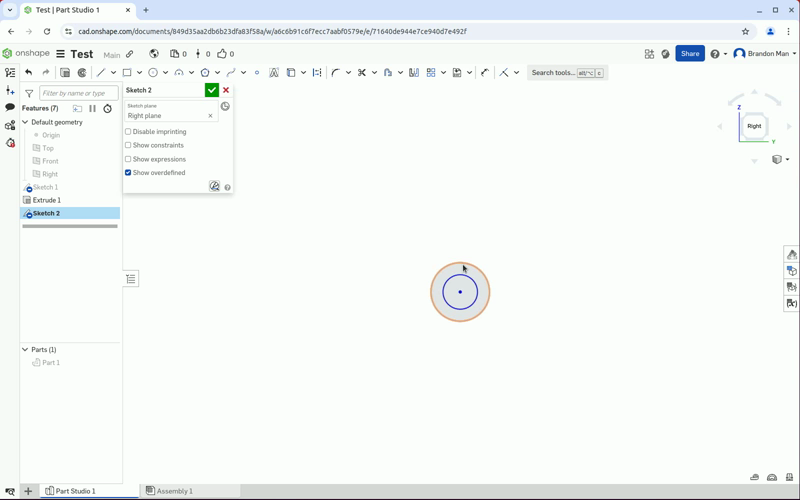
scroll(6)
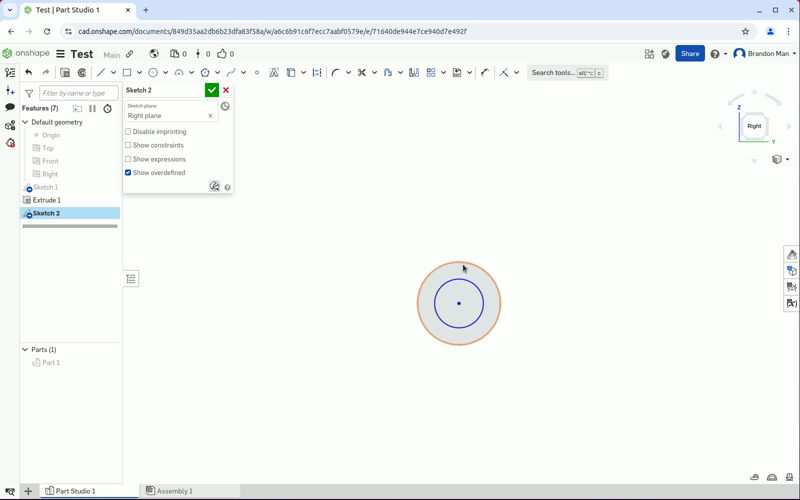
scroll(6)
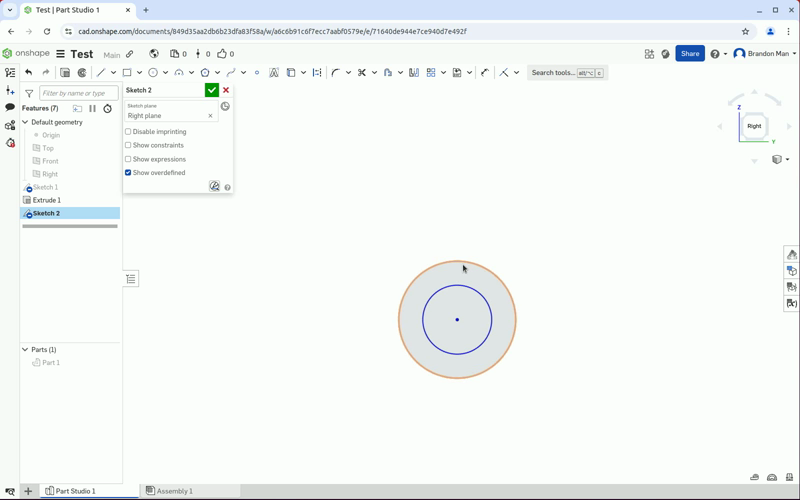
scroll(6)
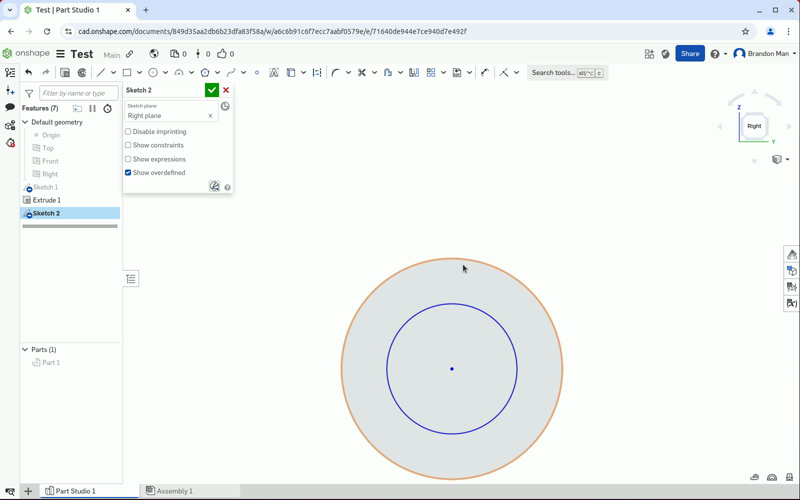
scroll(6)
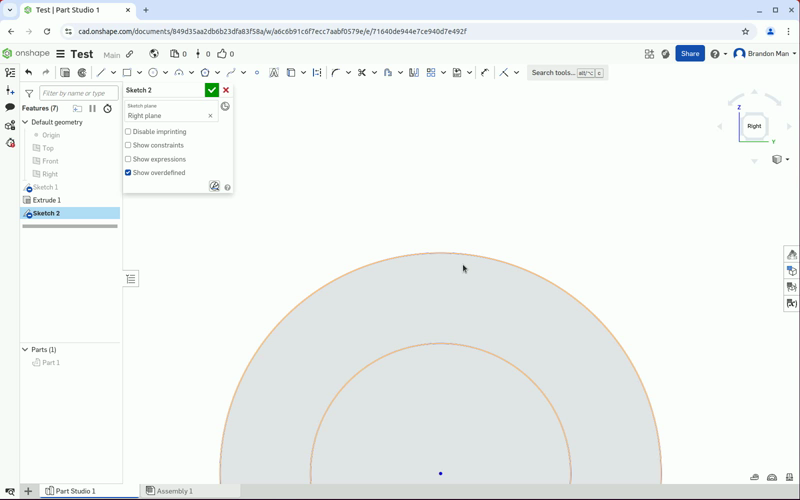
click(463, 264)
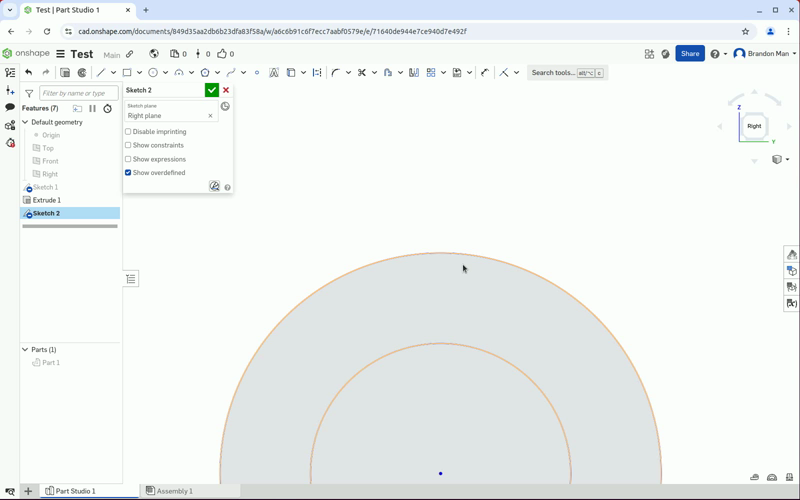
scroll(-6)
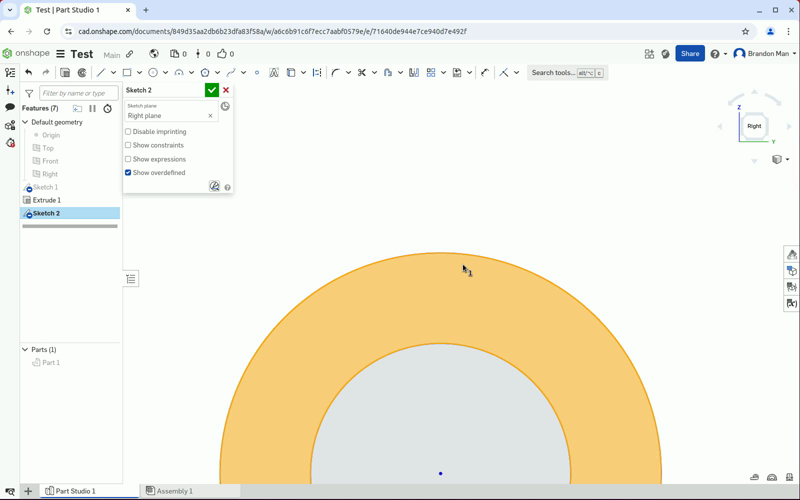
scroll(-6)
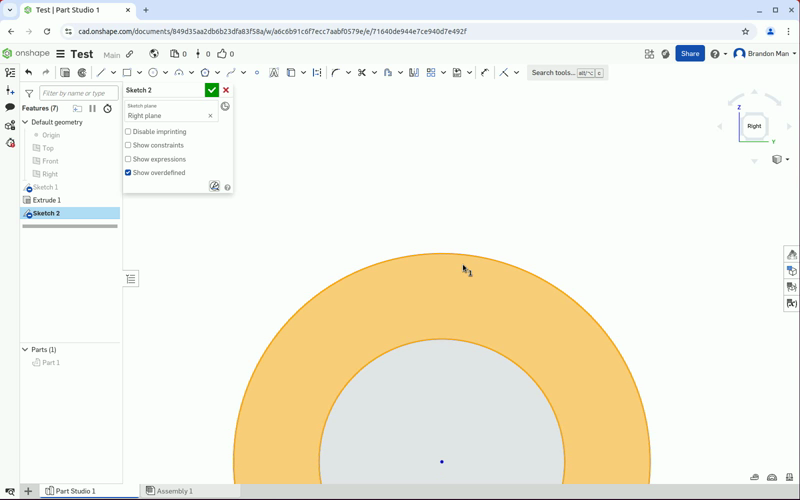
scroll(-6)
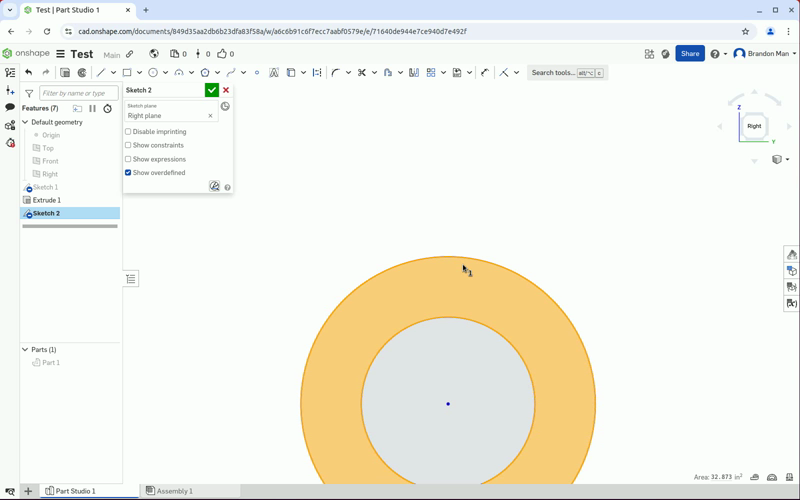
scroll(-6)
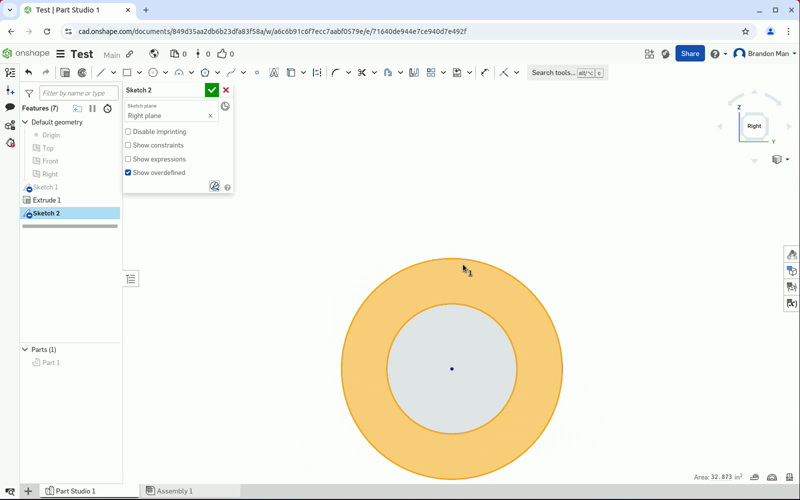
scroll(-6)
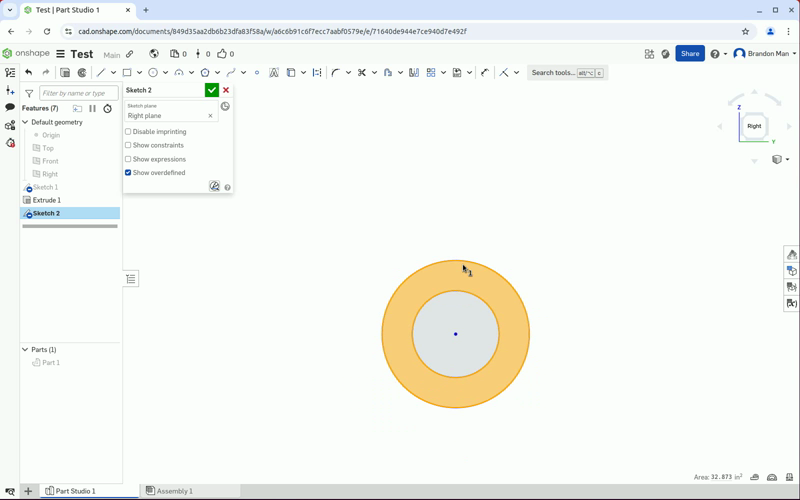
scroll(-6)
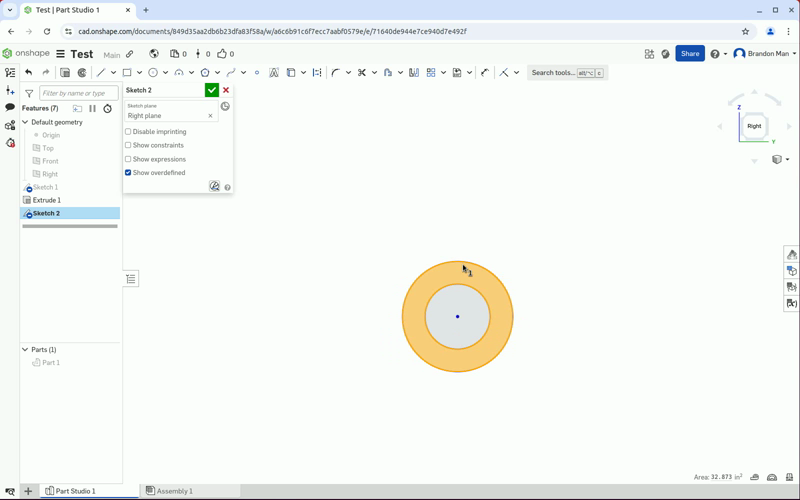
scroll(-6)
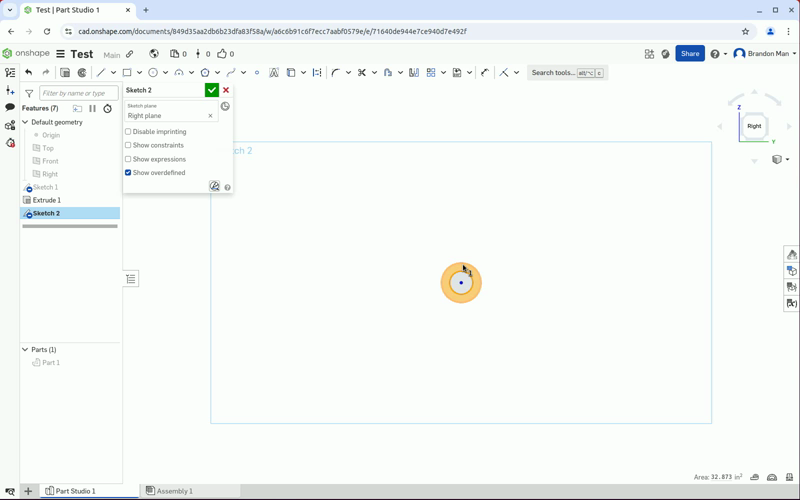
mouse_move(73, 352)
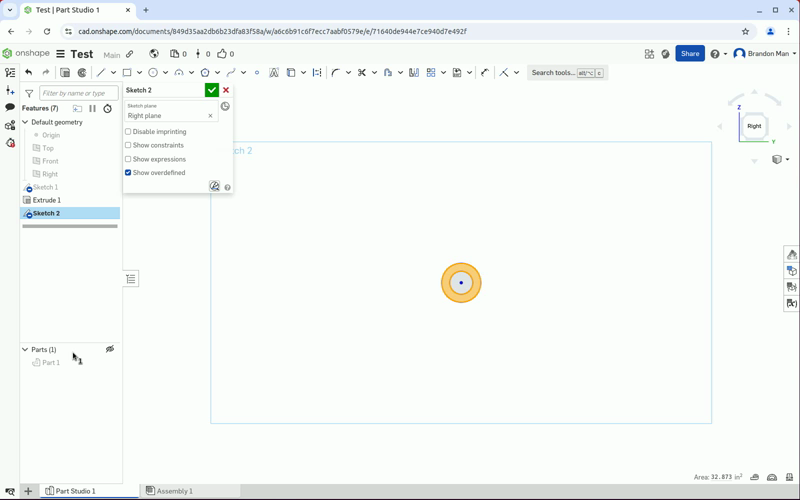
key(shift+y)
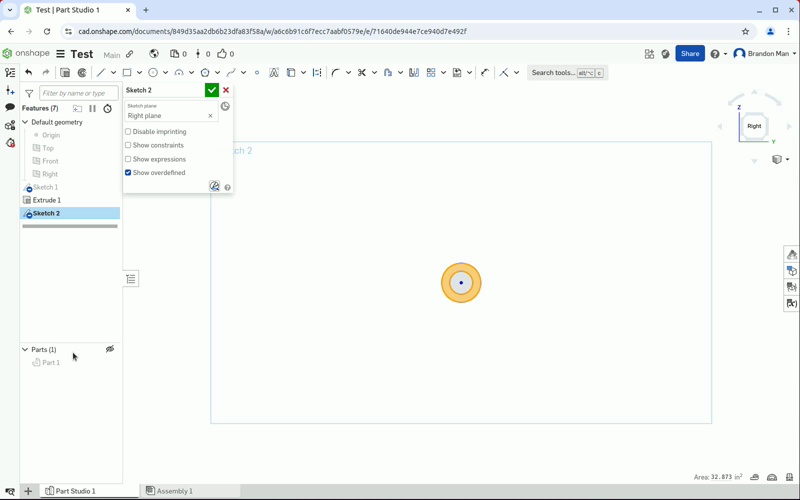
key(shift+e)
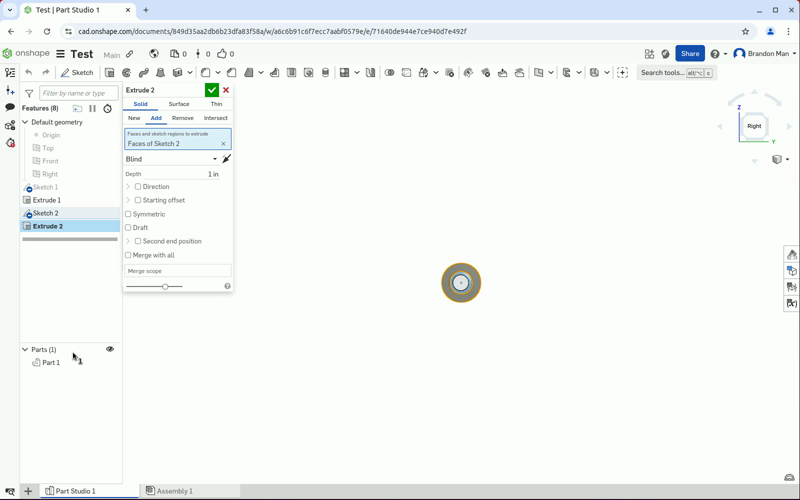
mouse_move(143, 106)
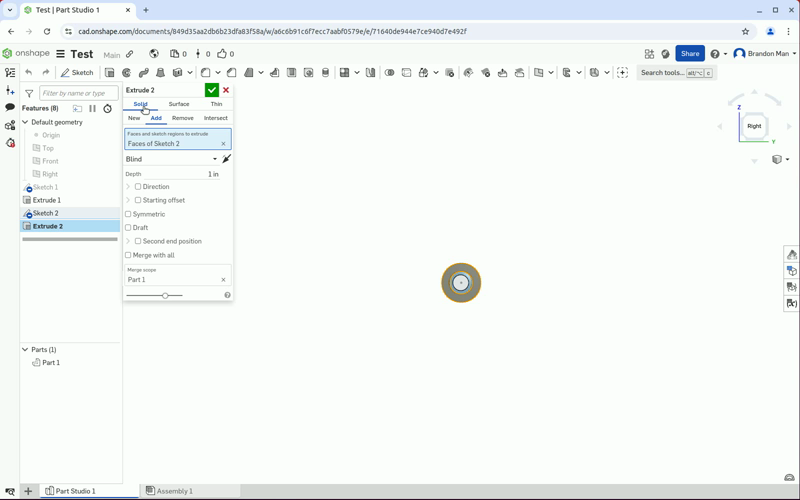
click(143, 106)
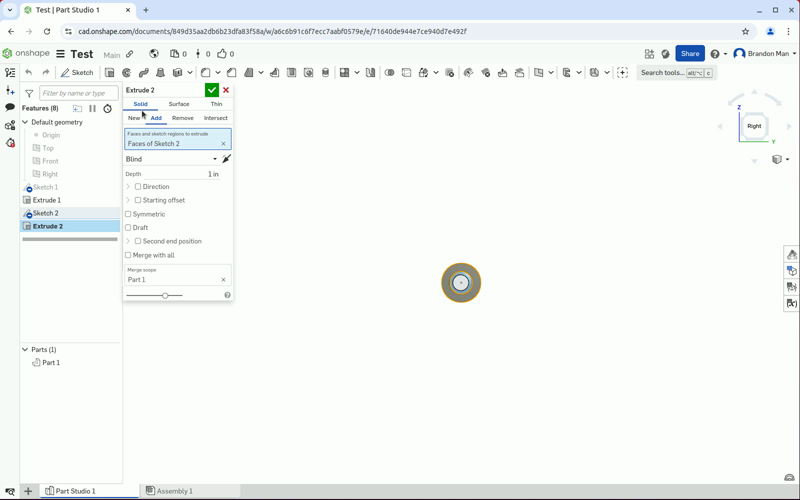
mouse_move(137, 120)
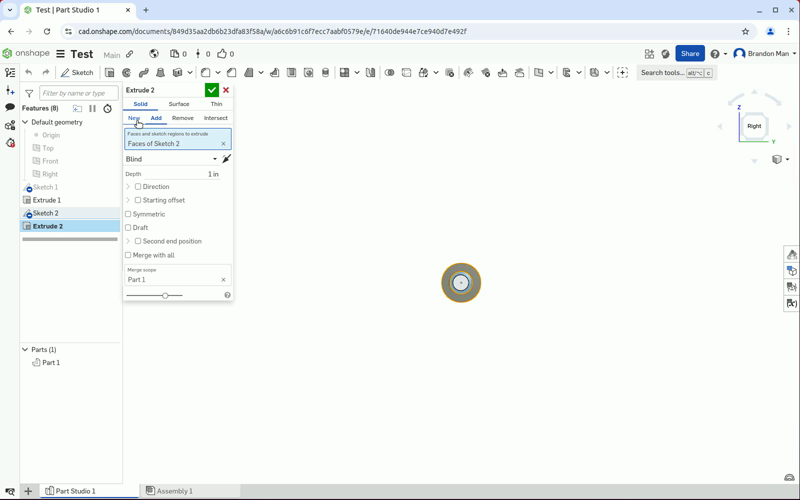
click(137, 120)
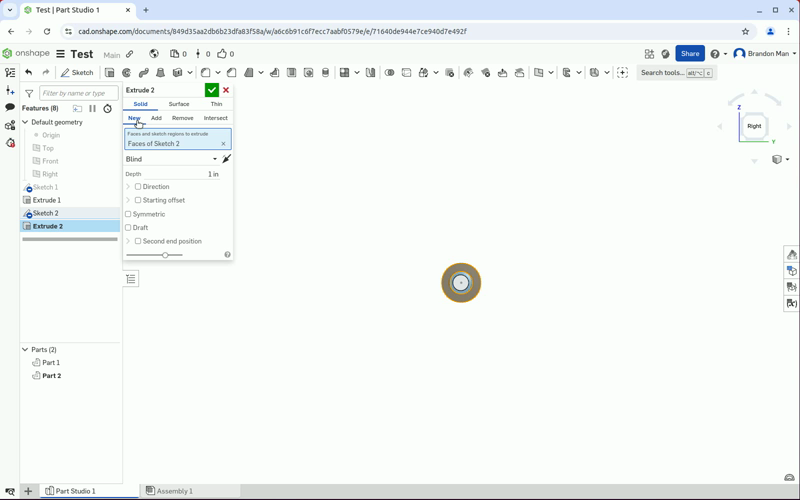
key(tab, 4)
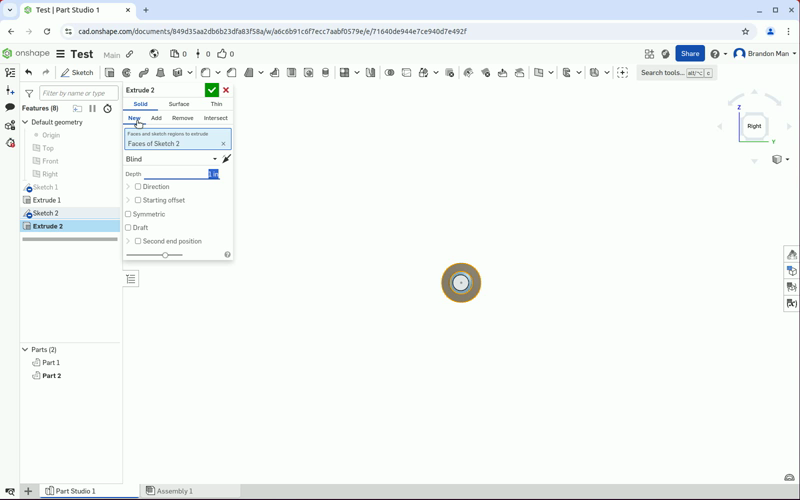
text(12.036)
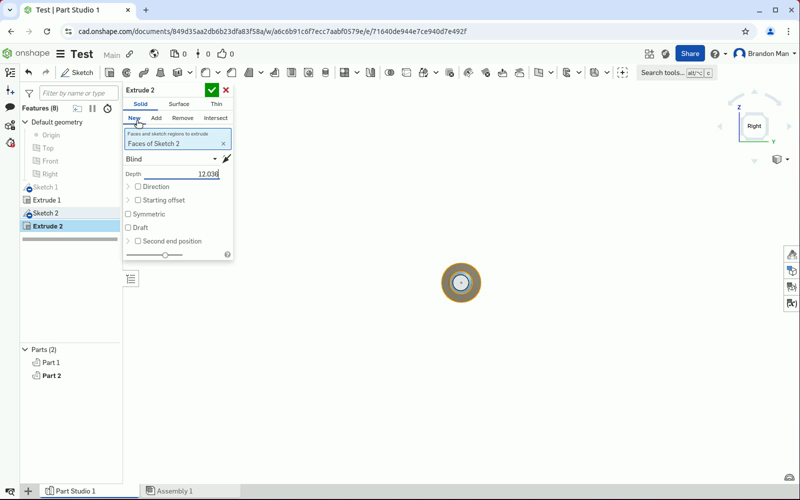
key(enter)
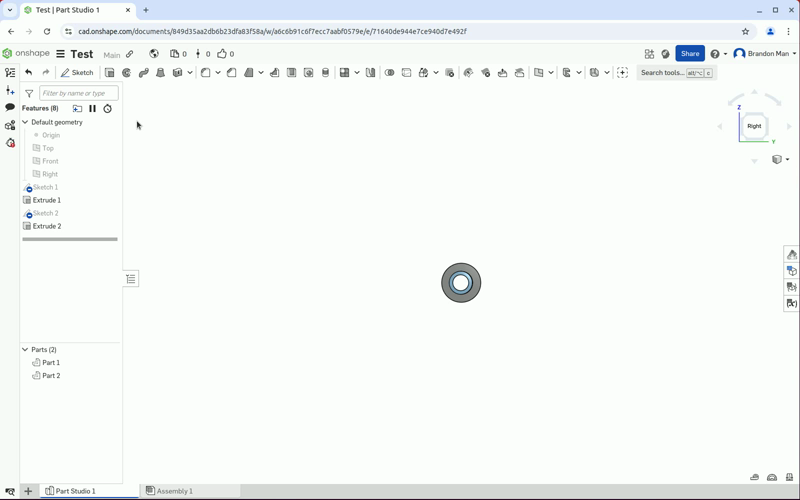
key(shift+h)
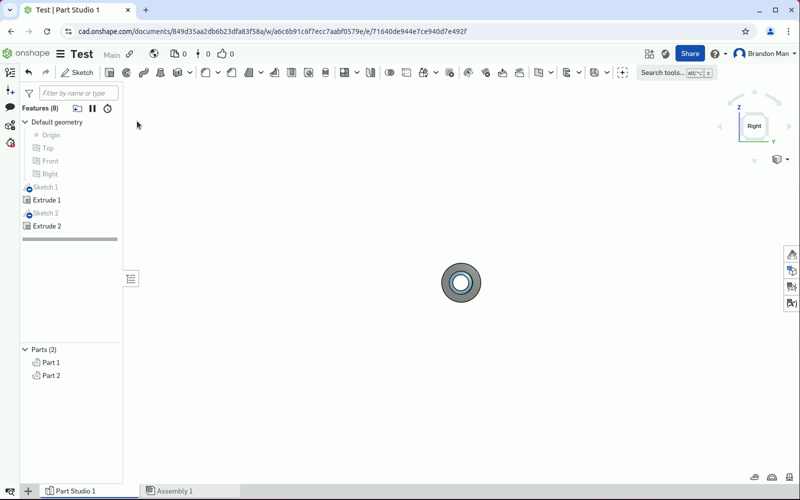
key(shift+h)
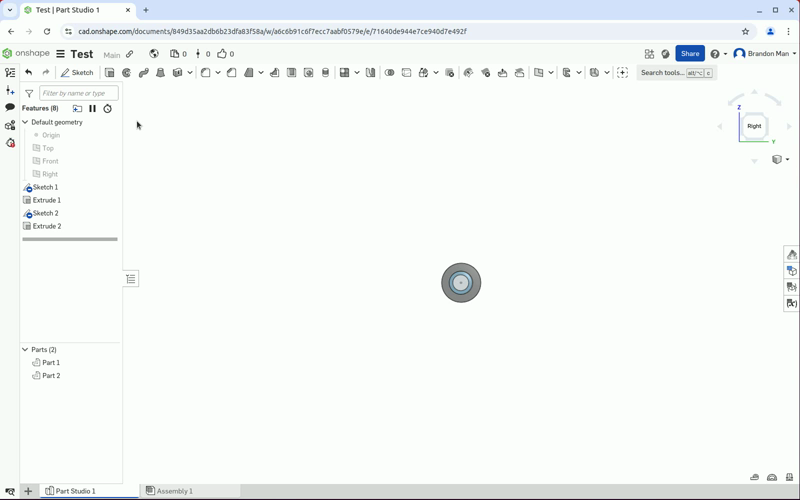
key(shift+7)
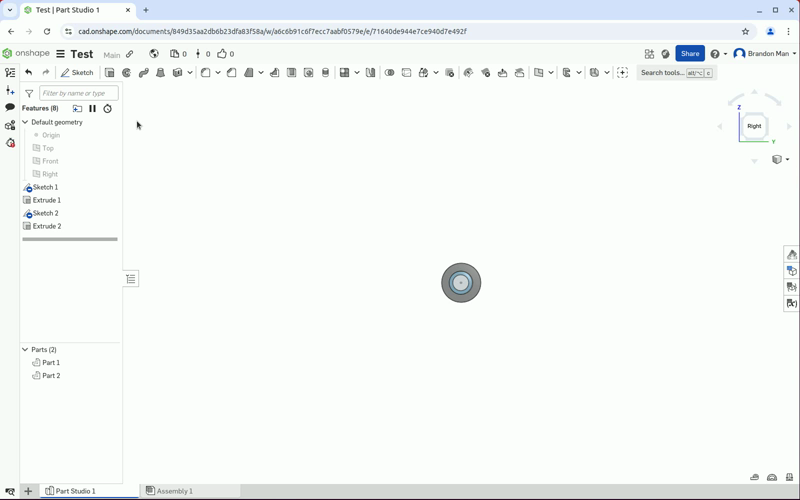
key(right, 2)
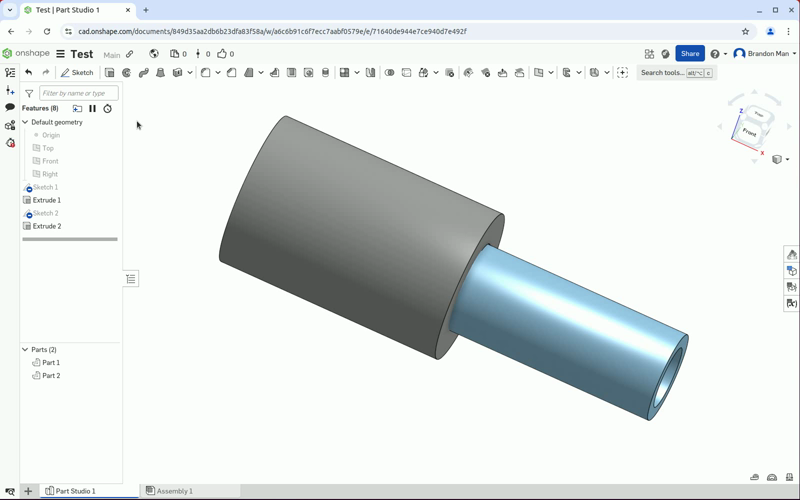
key(down, 2)
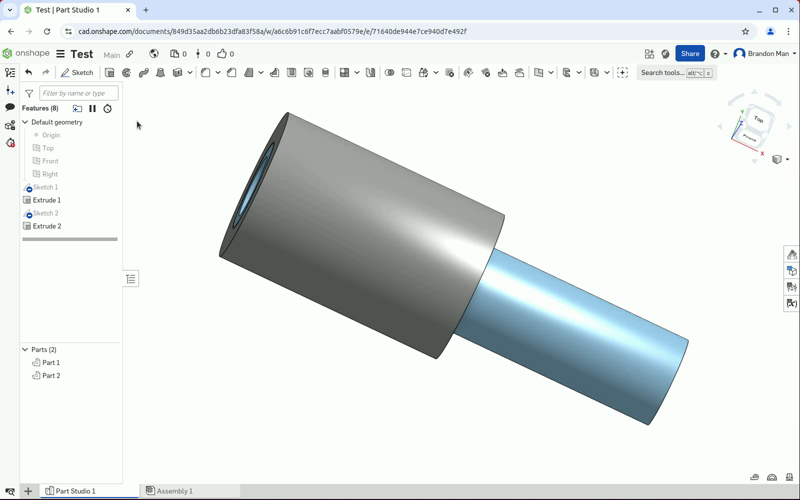
key(up, 2)
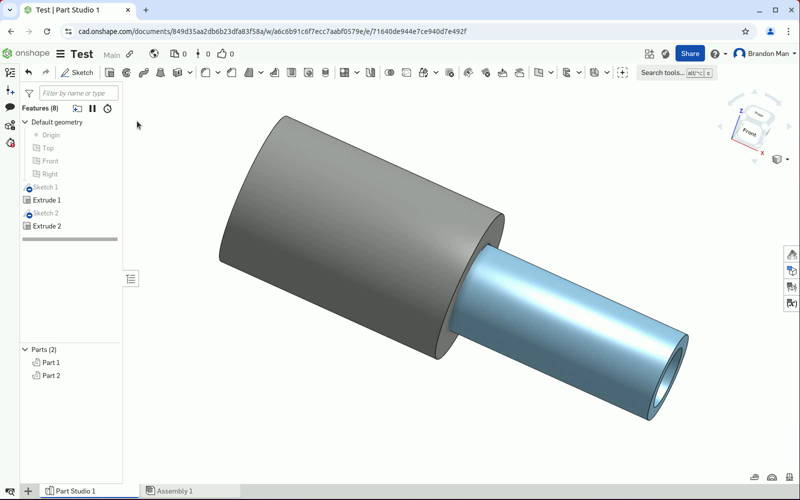
key(left, 2)
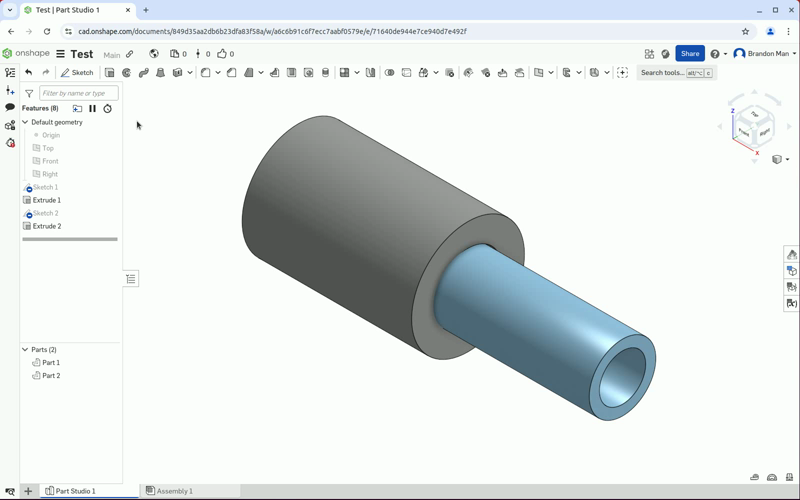
mouse_move(73, 189)
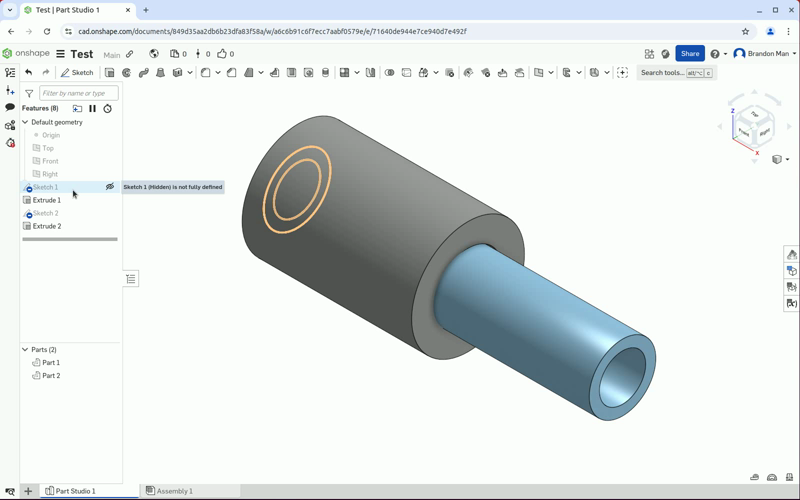
click(73, 189)